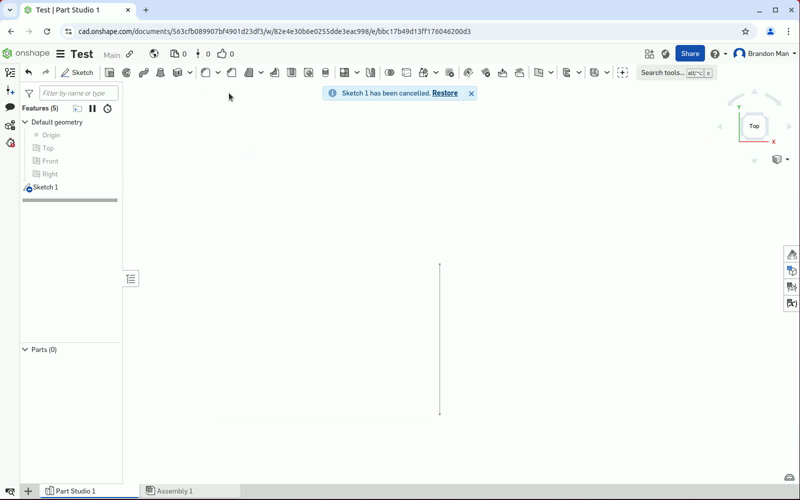
key(shift+h)
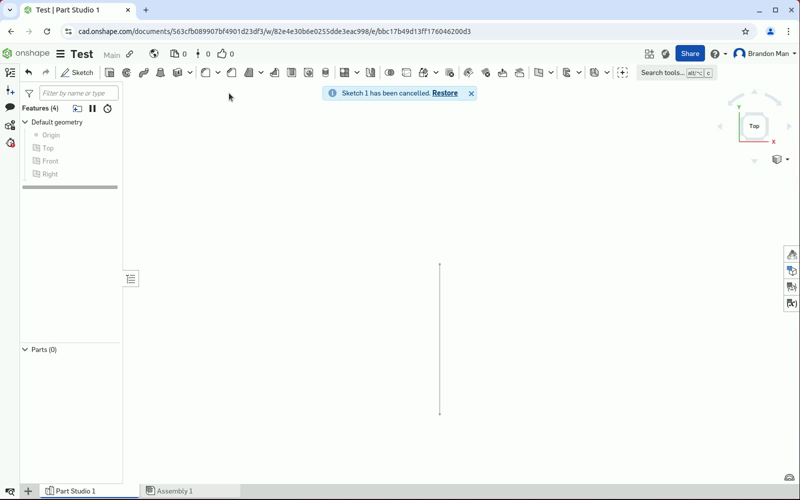
key(shift+s)
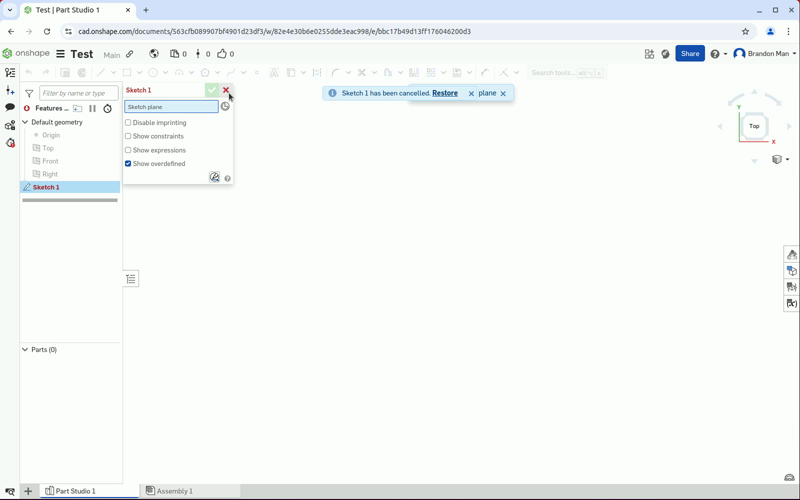
mouse_move(73, 150)
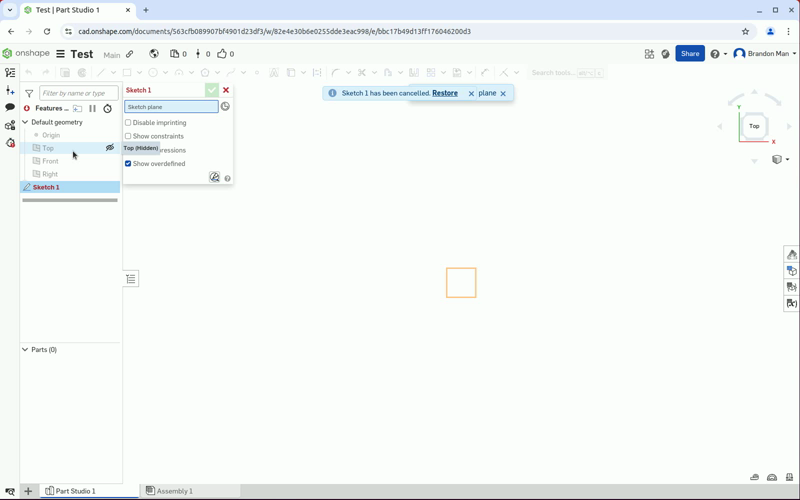
click(73, 150)
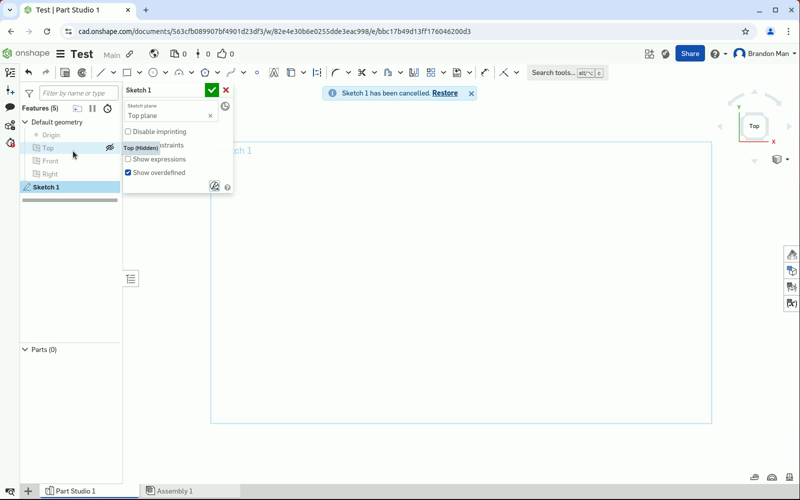
mouse_move(73, 352)
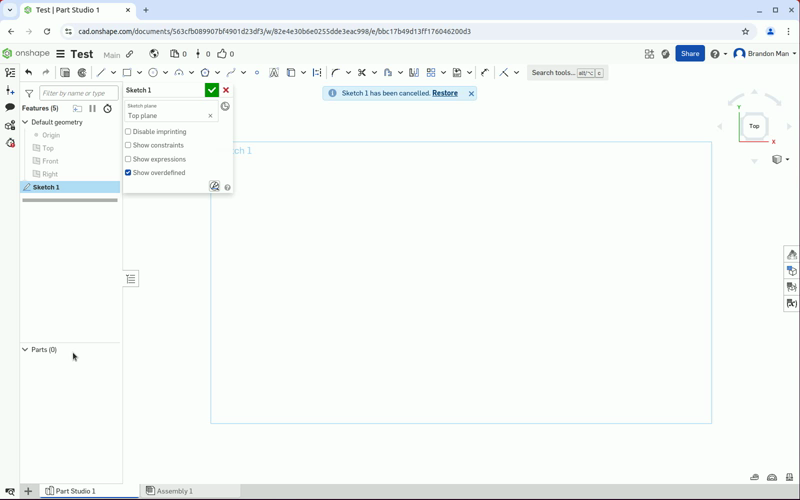
key(y)
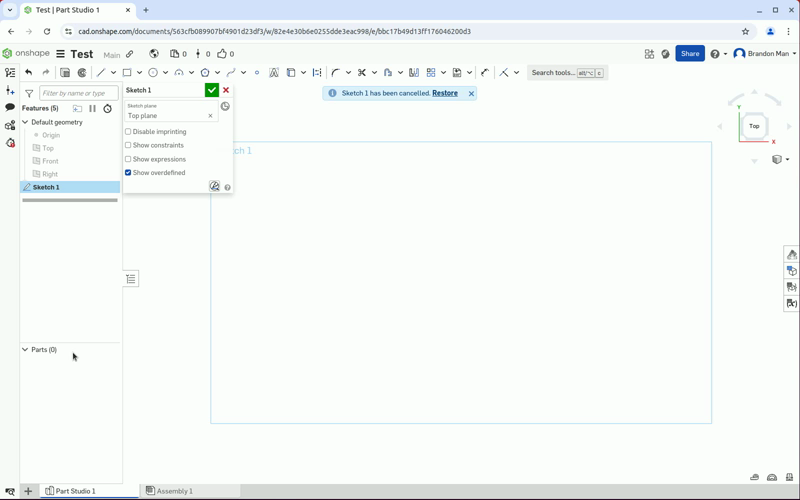
key(a)
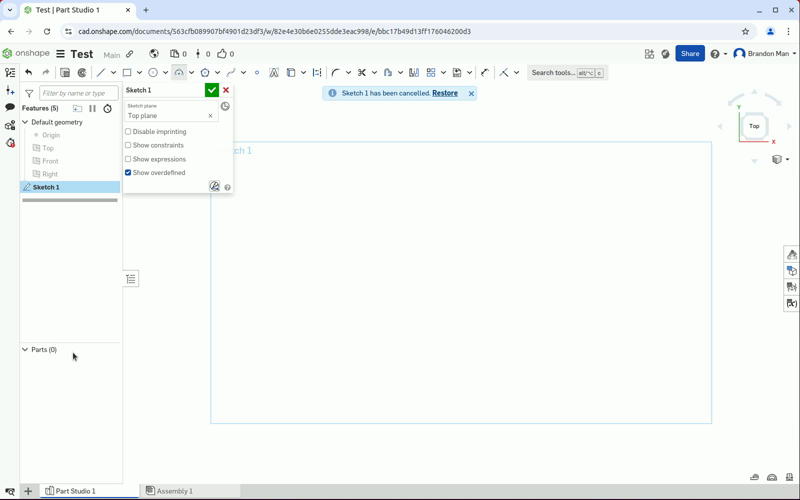
key_down(shift)
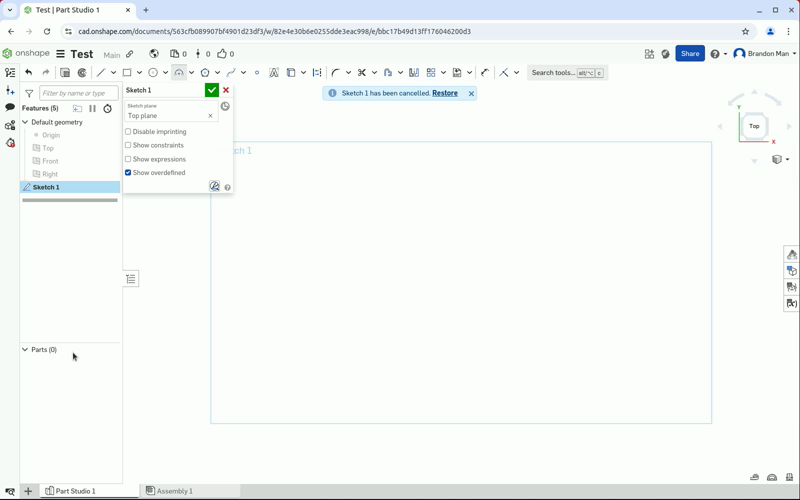
mouse_move(353, 282)
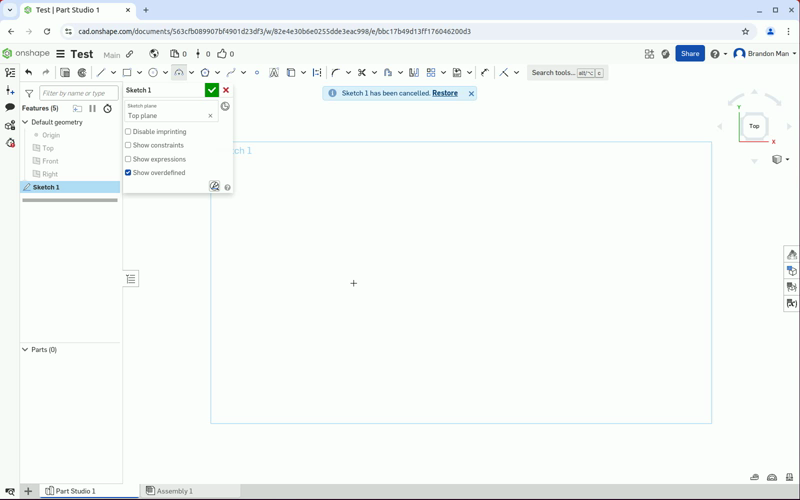
click(353, 282)
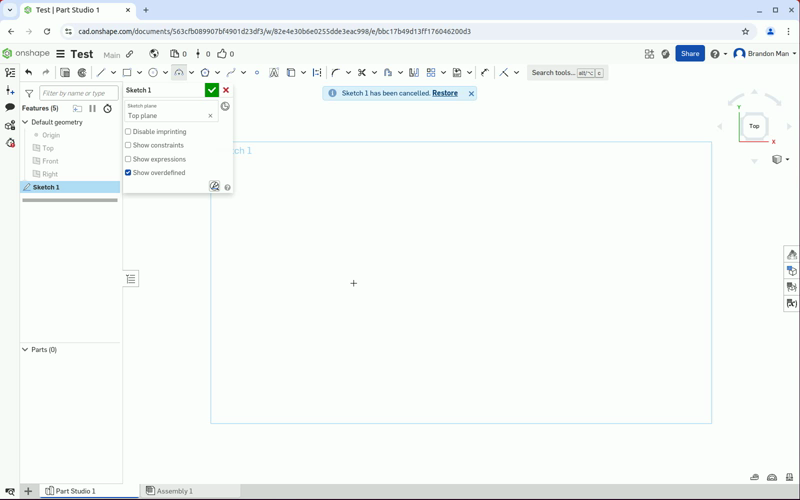
key_up(shift)
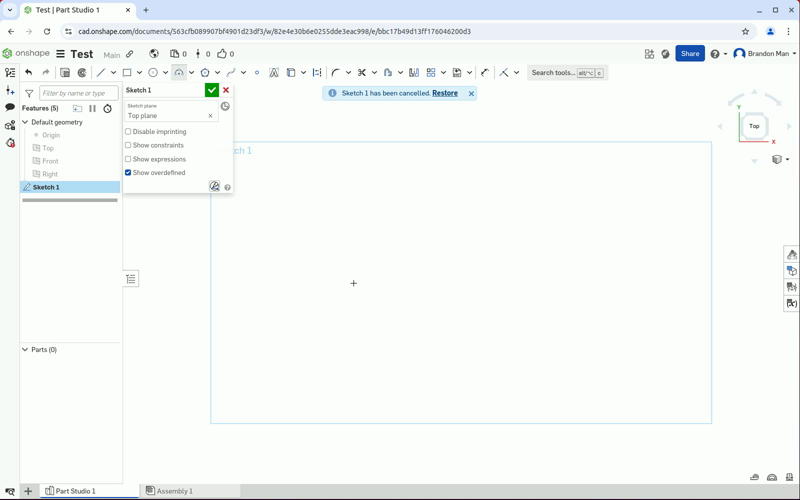
key_down(shift)
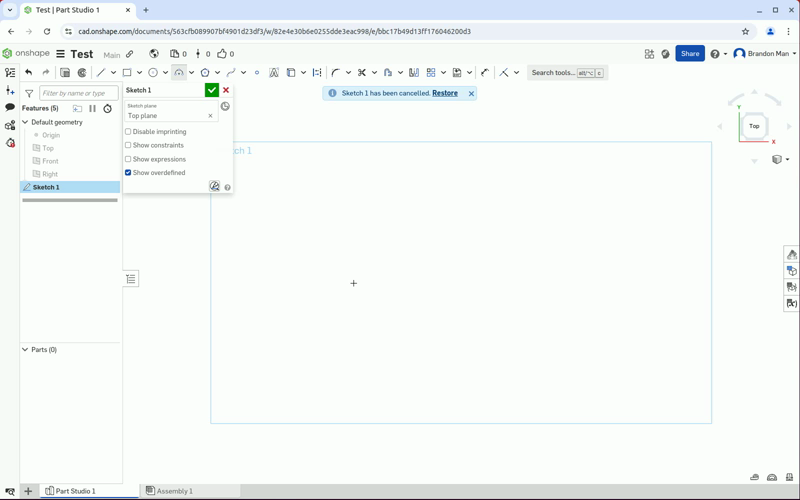
mouse_move(566, 282)
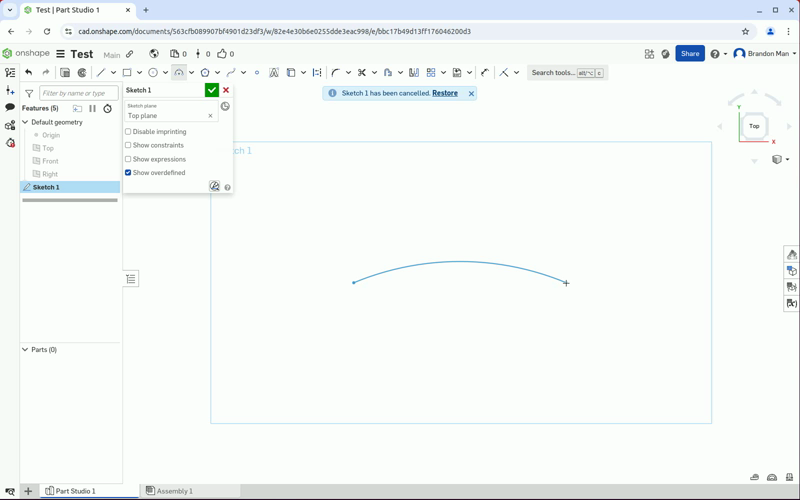
click(566, 282)
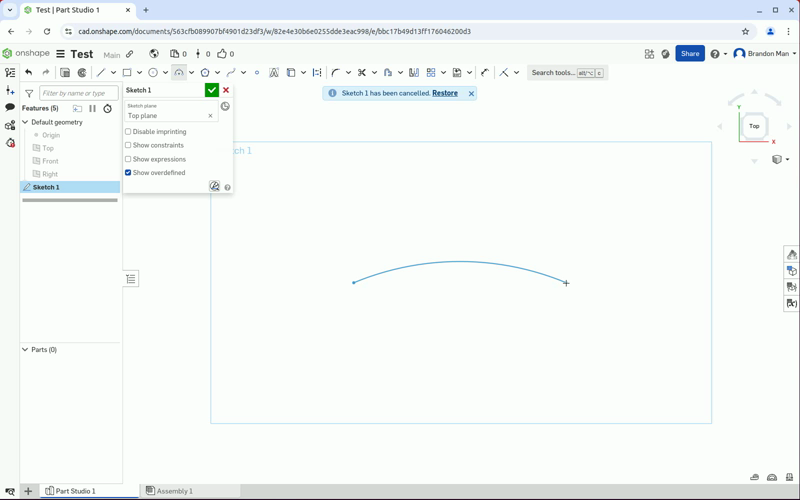
mouse_move(460, 389)
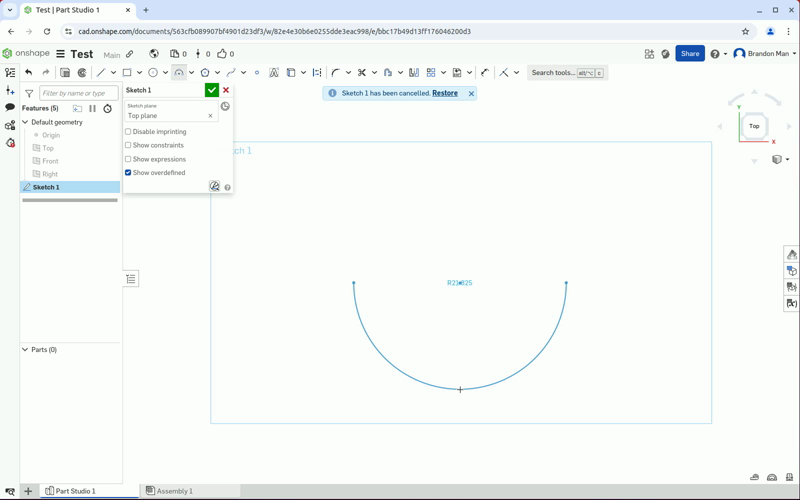
click(460, 389)
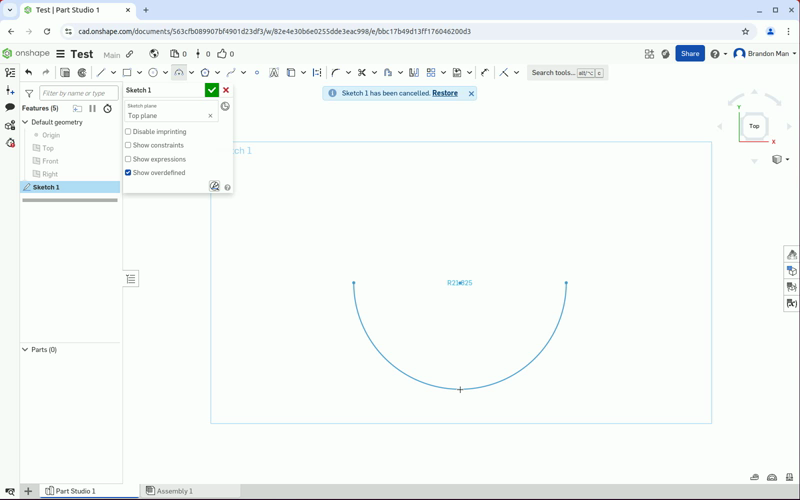
key_up(shift)
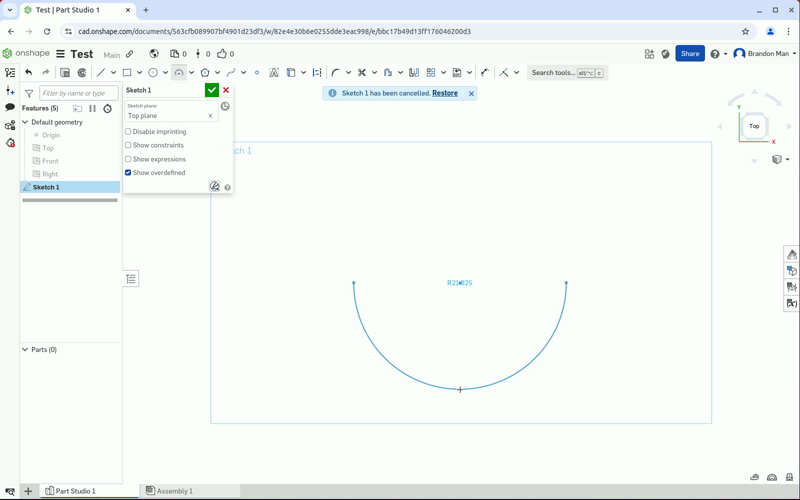
key(esc)
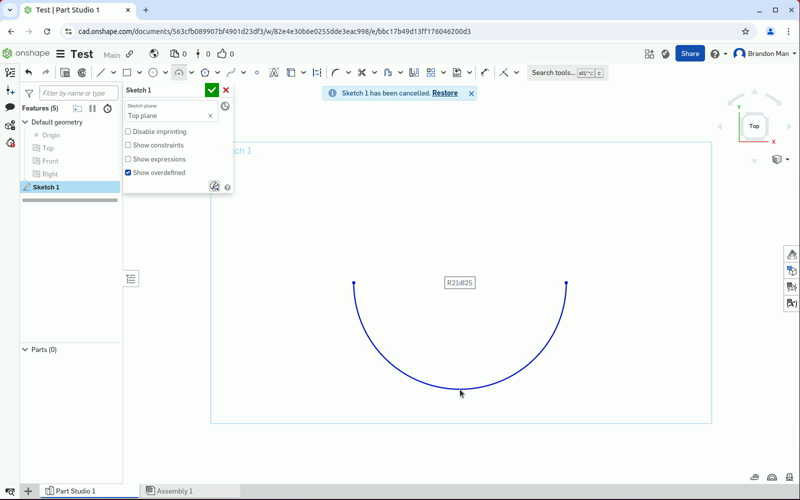
key(l)
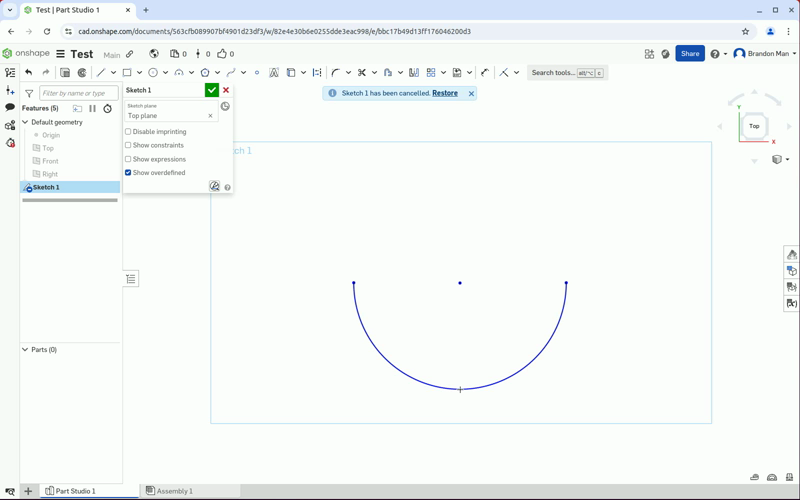
mouse_move(566, 282)
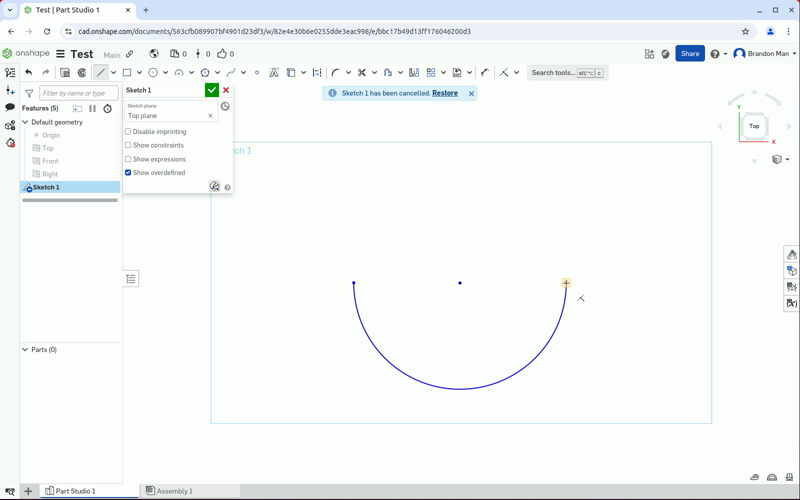
click(566, 282)
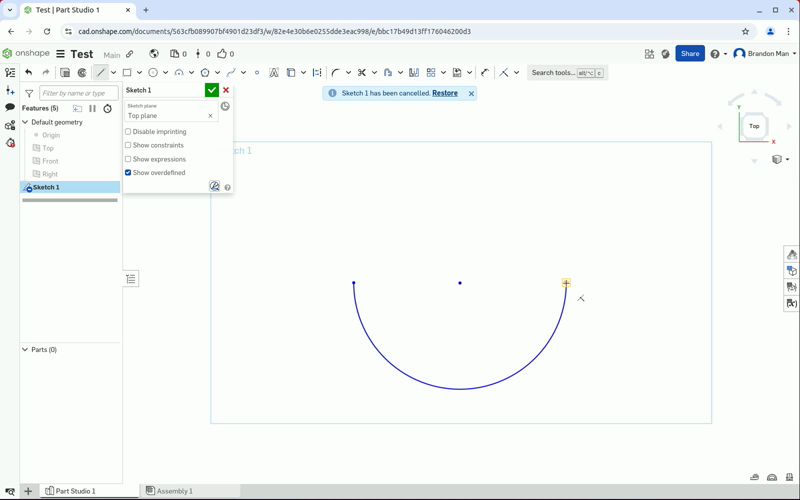
key_down(shift)
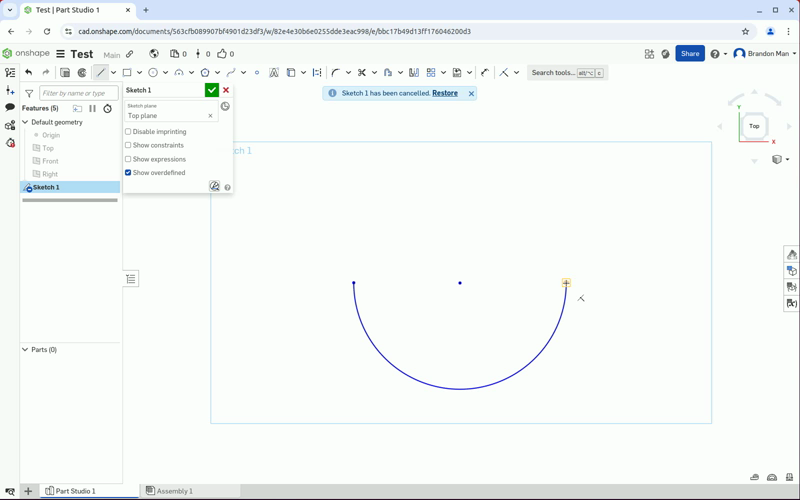
mouse_move(589, 282)
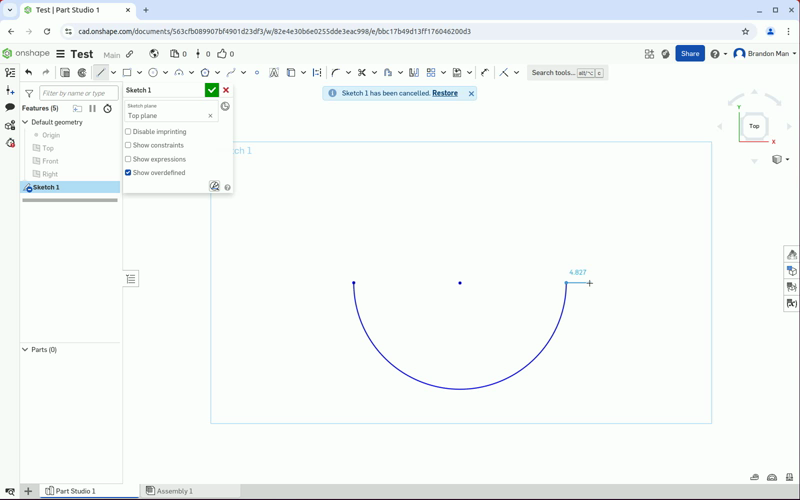
mouse_move(555, 282)
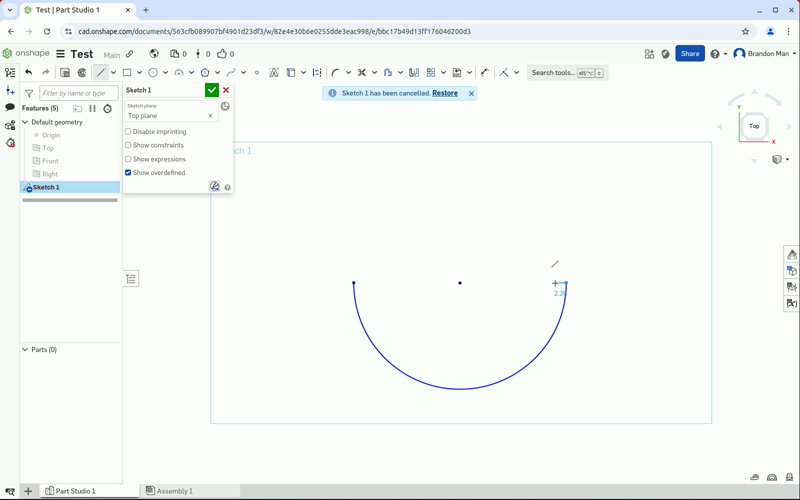
click(555, 282)
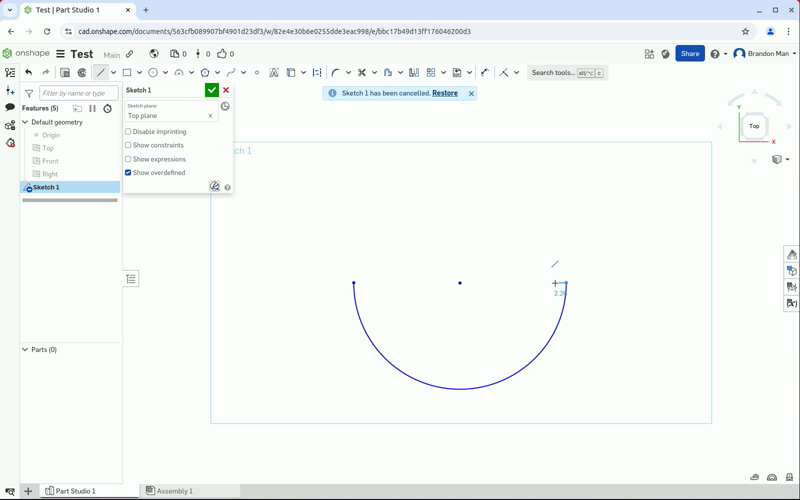
key_up(shift)
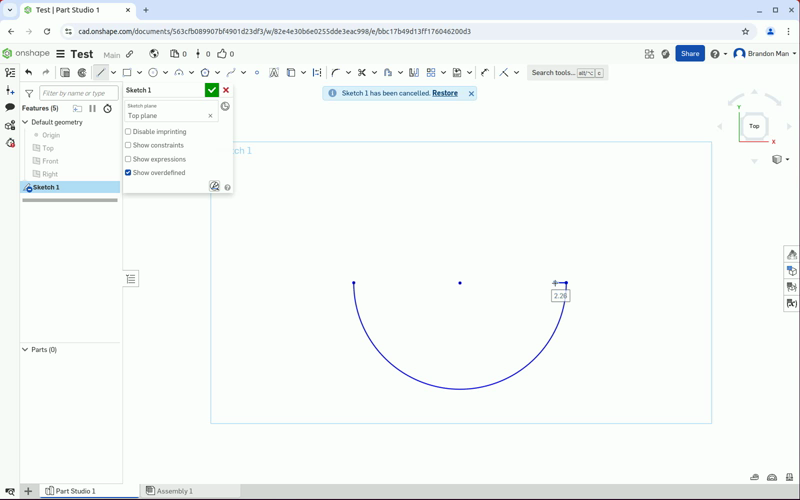
key(esc)
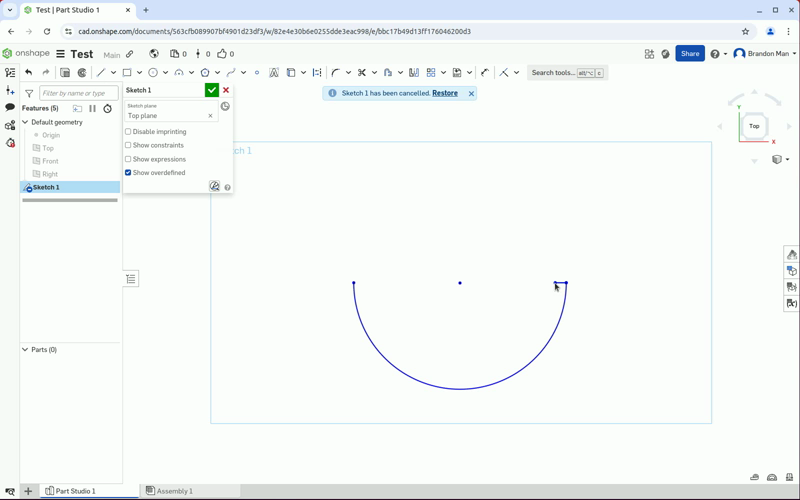
key(a)
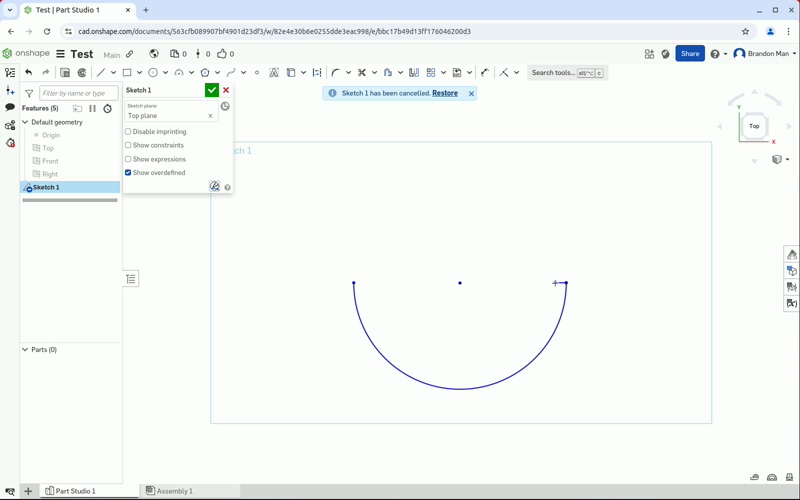
mouse_move(555, 282)
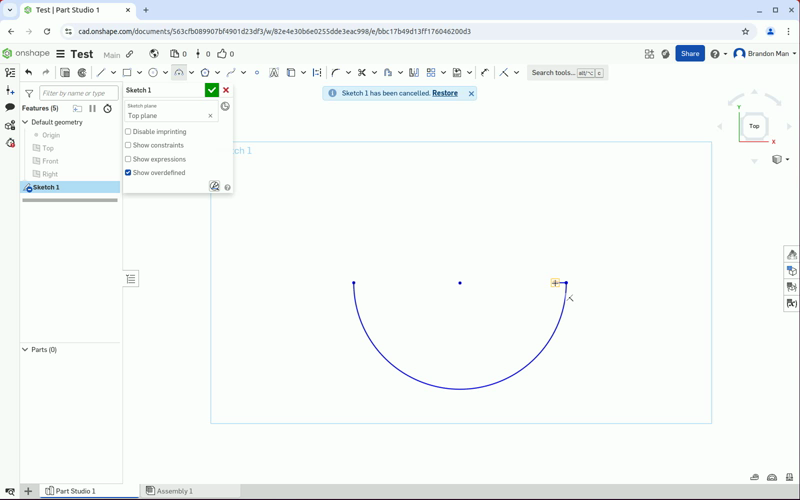
click(555, 282)
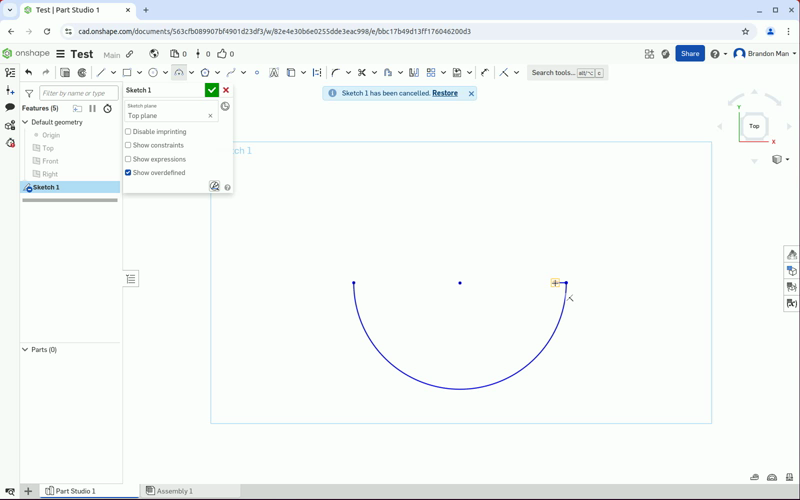
key_down(shift)
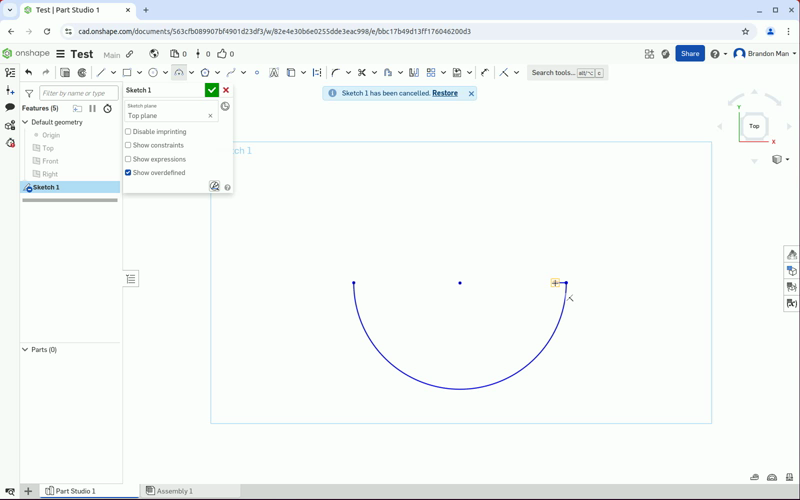
mouse_move(365, 282)
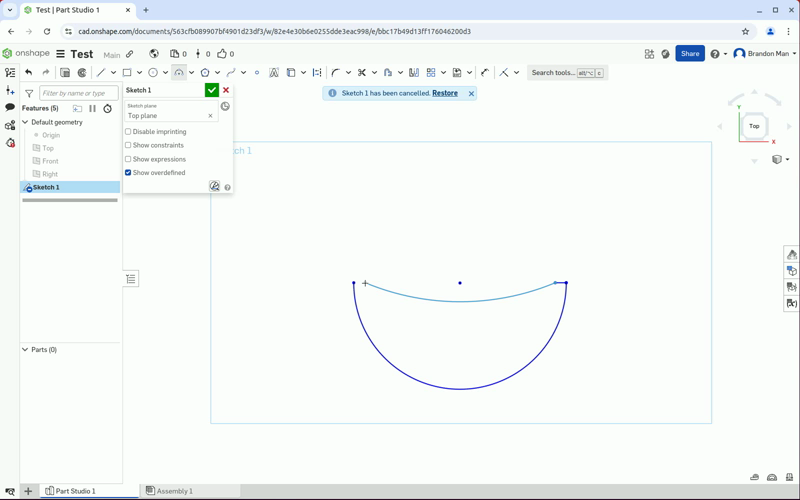
click(365, 282)
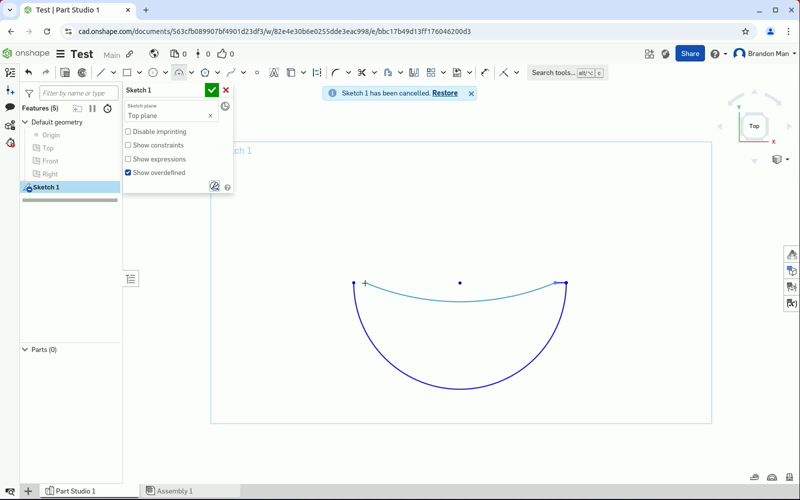
mouse_move(460, 377)
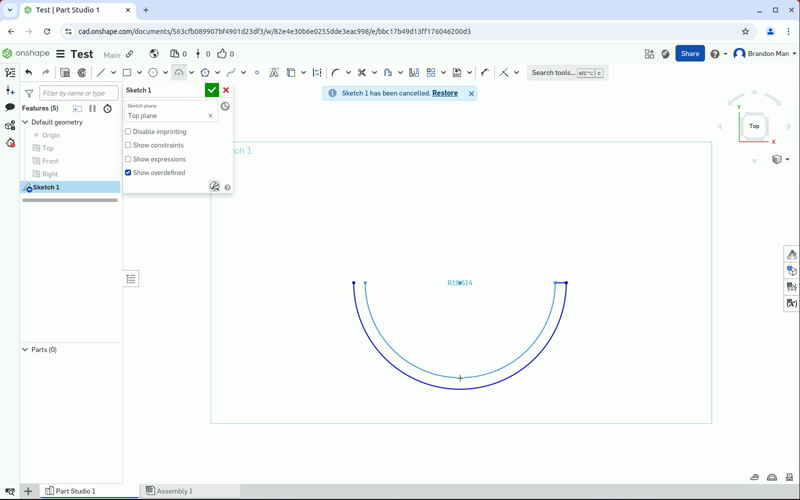
click(460, 377)
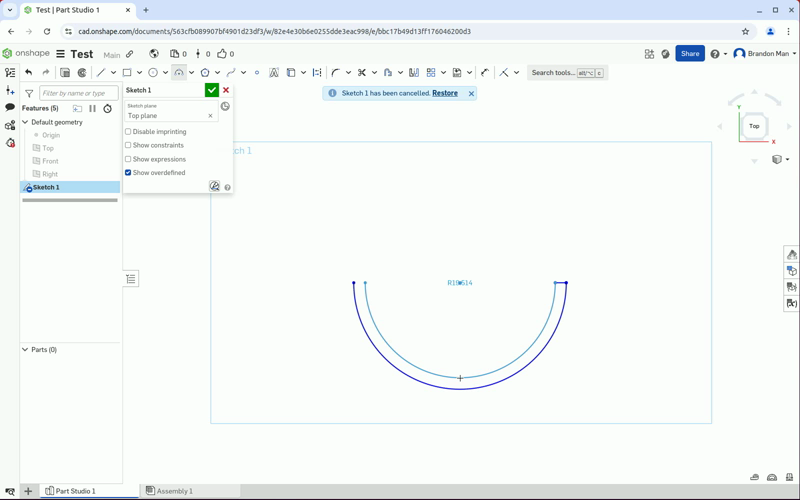
key_up(shift)
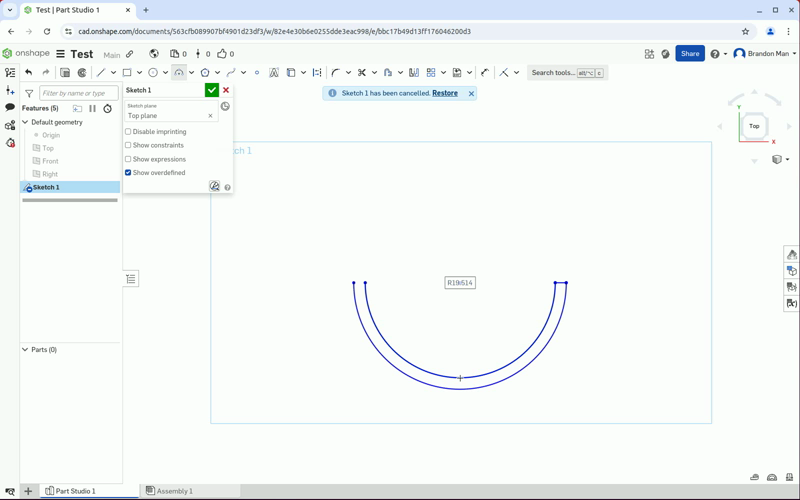
key(esc)
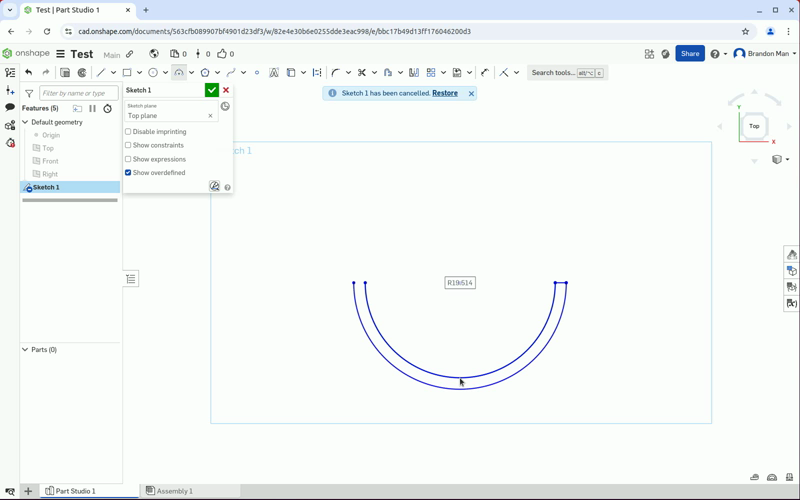
key(l)
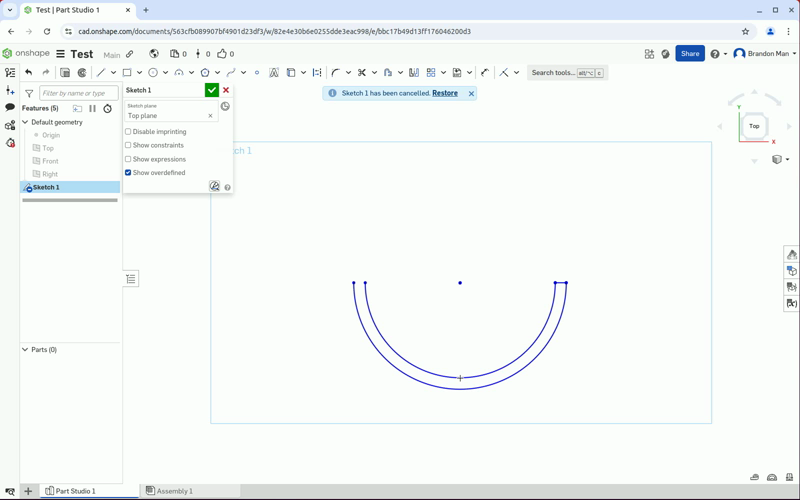
mouse_move(365, 282)
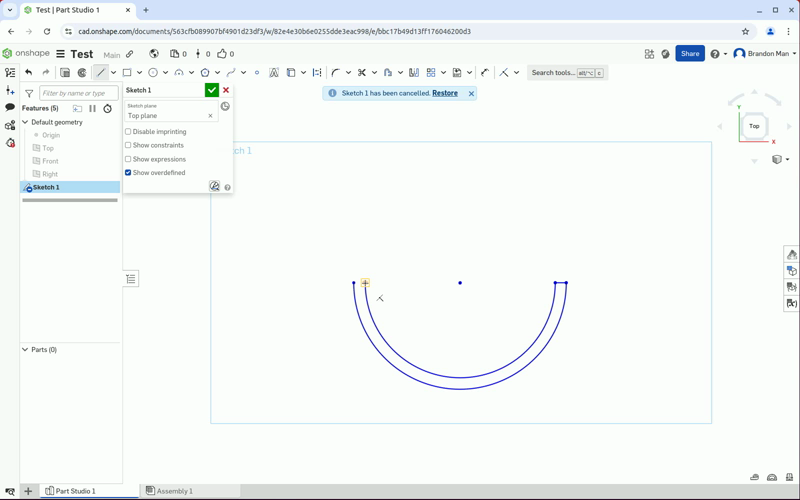
click(365, 282)
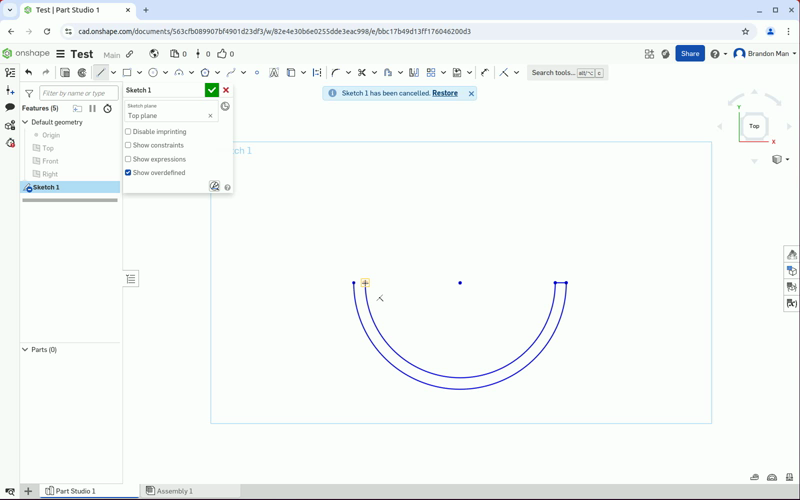
mouse_move(395, 282)
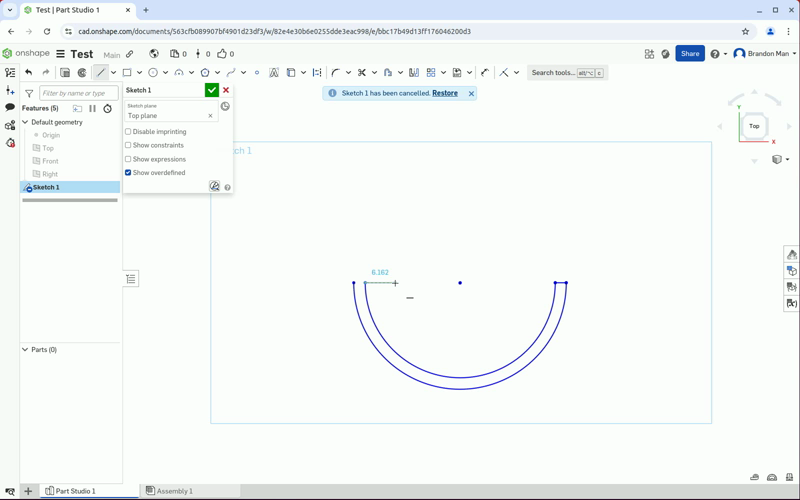
key_down(shift)
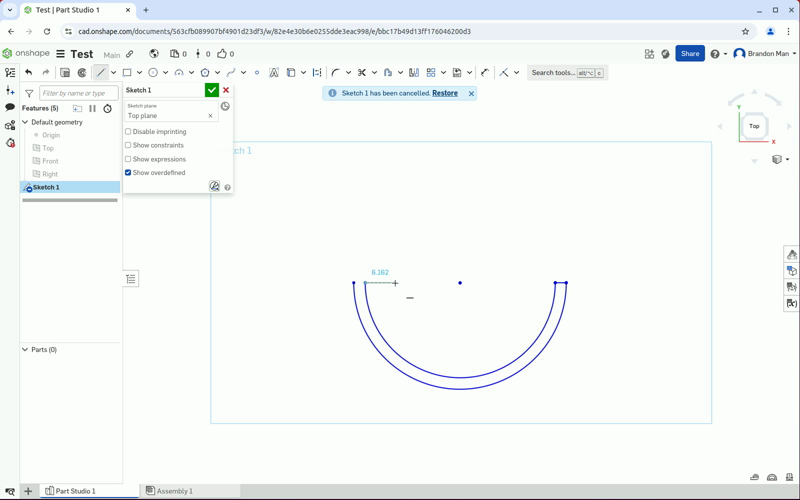
mouse_move(353, 282)
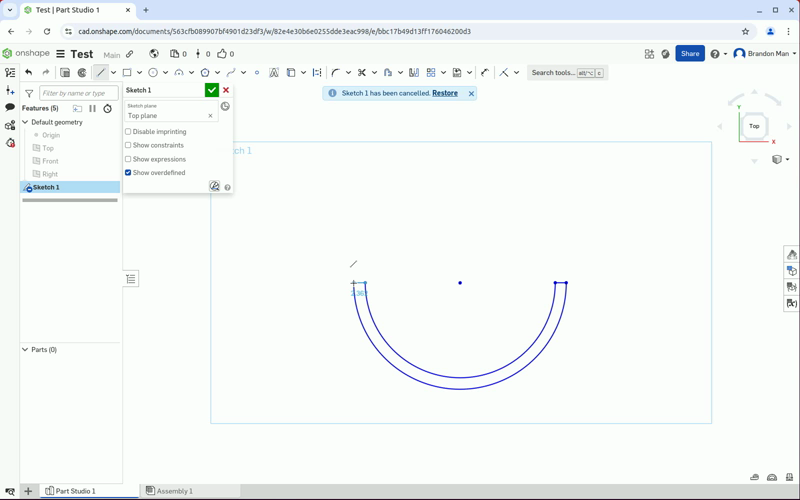
key_up(shift)
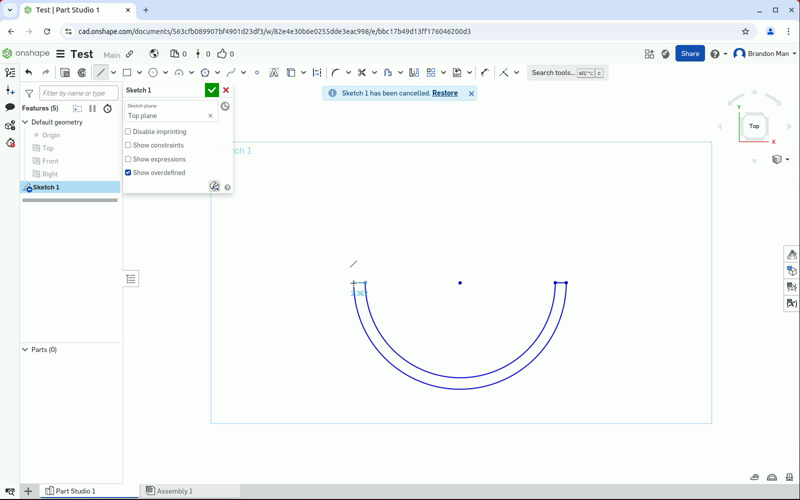
click(353, 282)
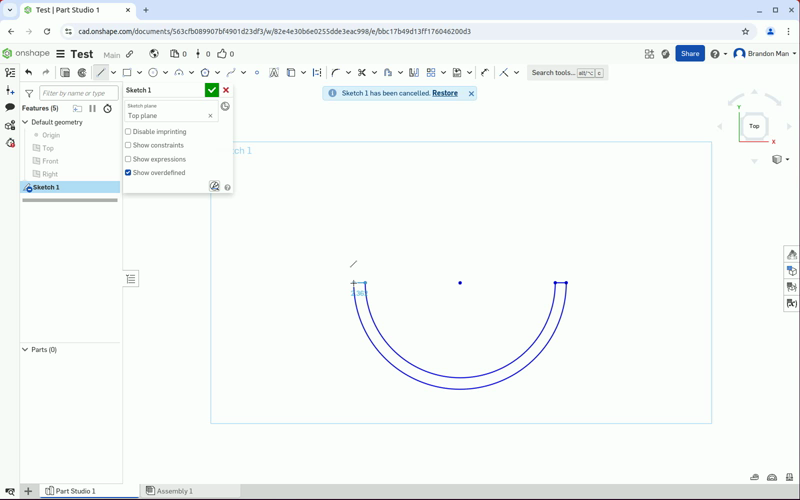
key(esc)
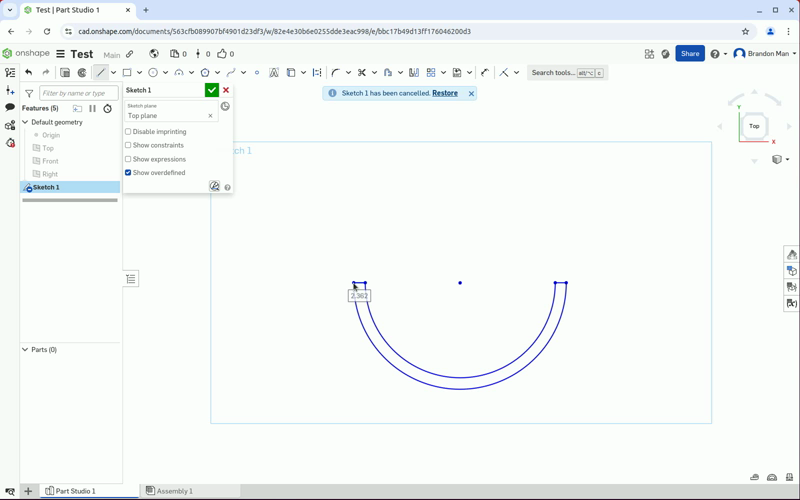
mouse_move(368, 324)
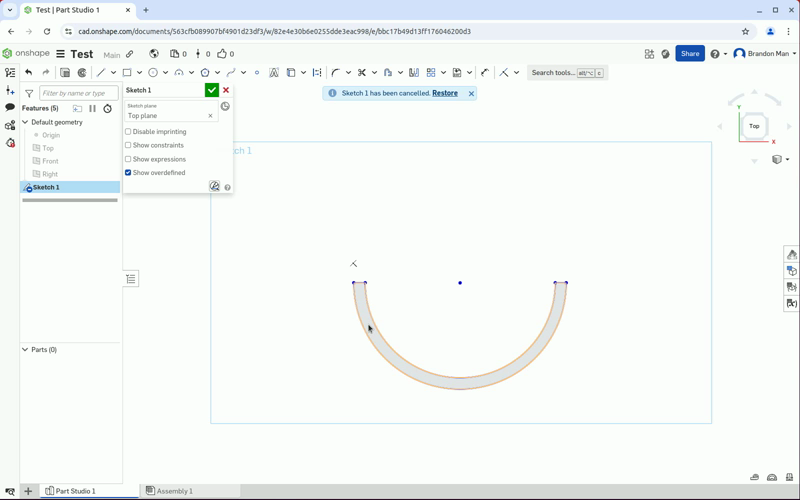
scroll(6)
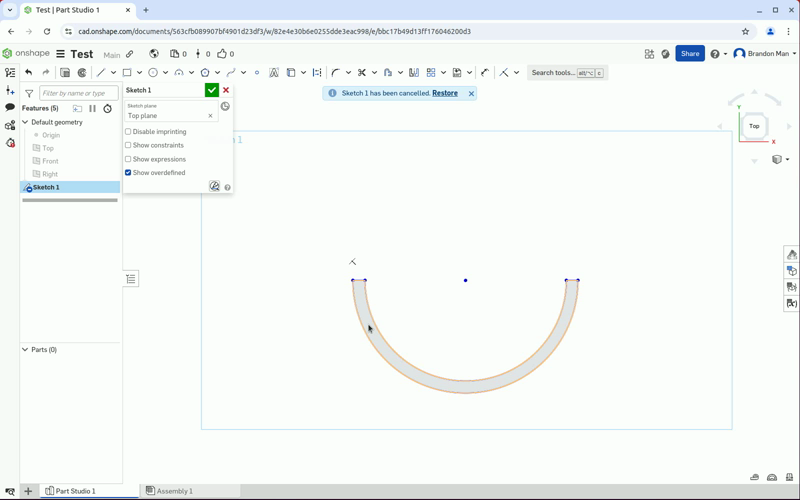
scroll(6)
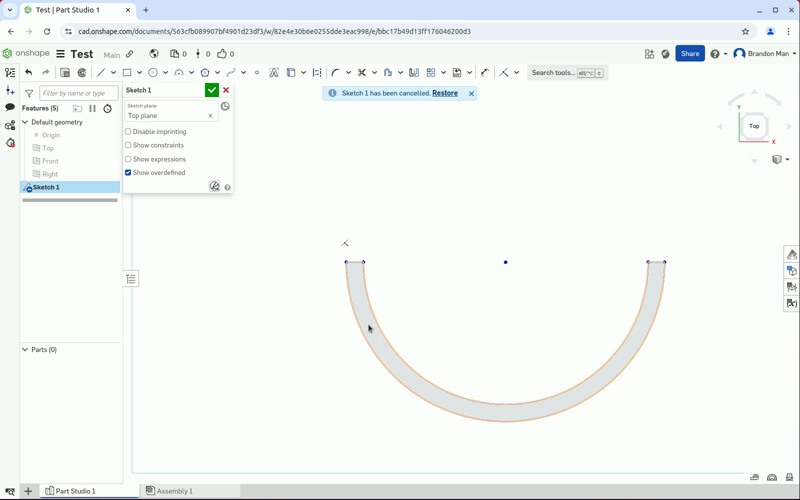
scroll(6)
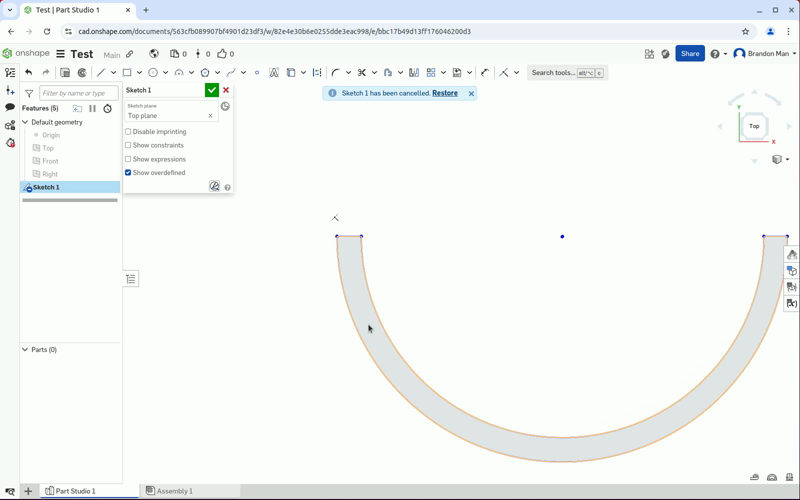
scroll(6)
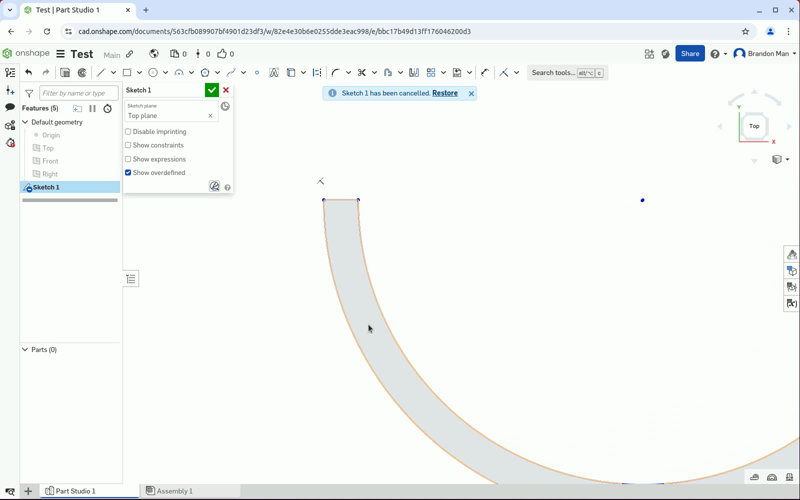
scroll(6)
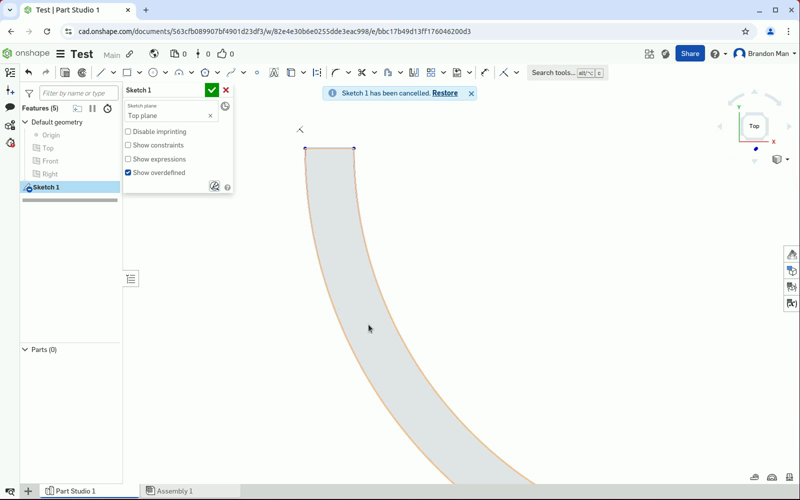
scroll(6)
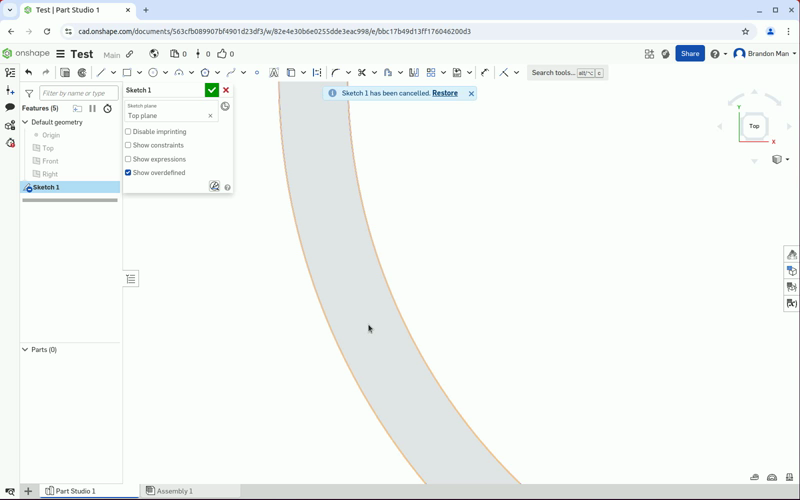
scroll(6)
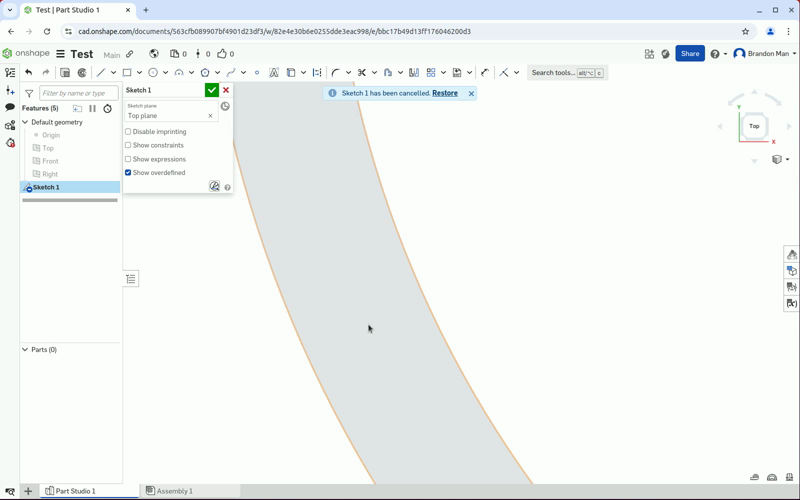
click(368, 324)
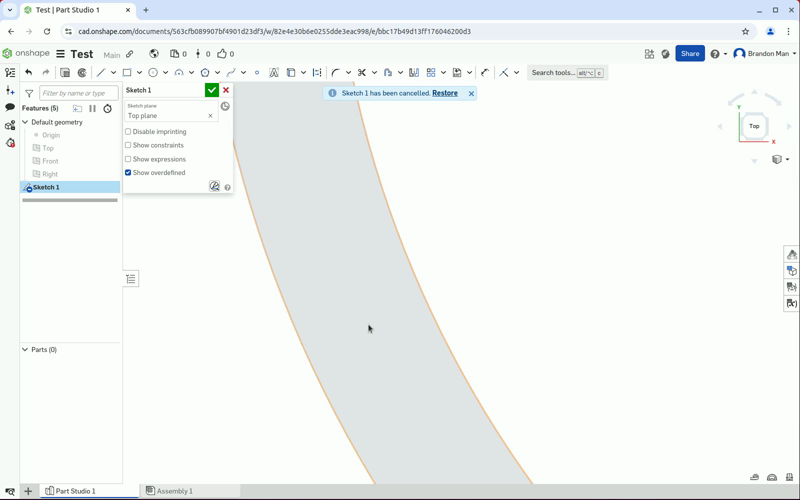
scroll(-6)
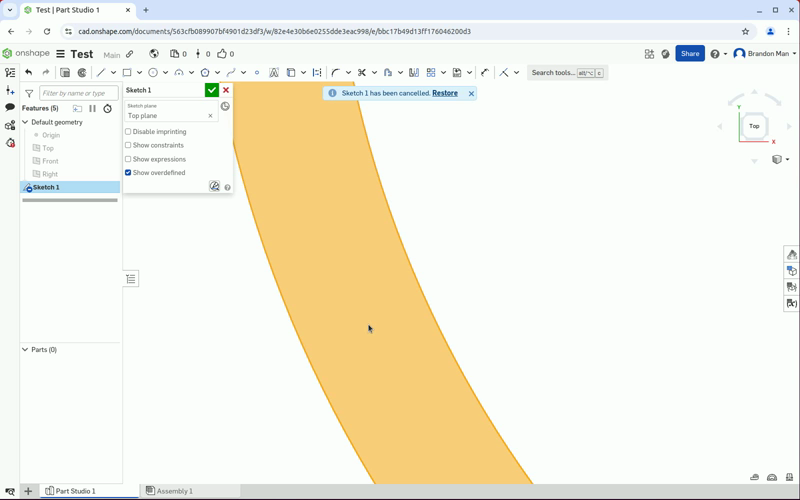
scroll(-6)
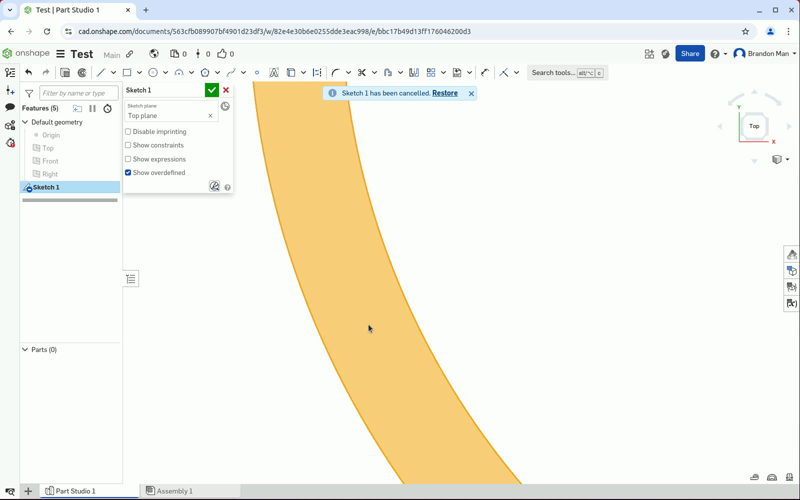
scroll(-6)
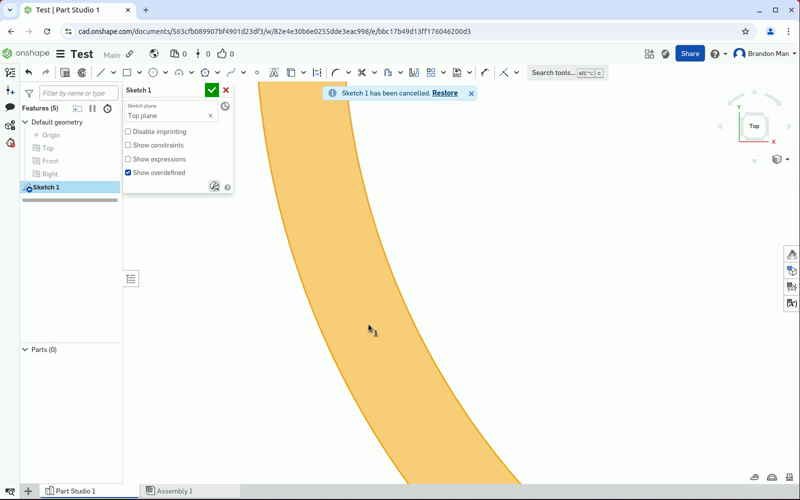
scroll(-6)
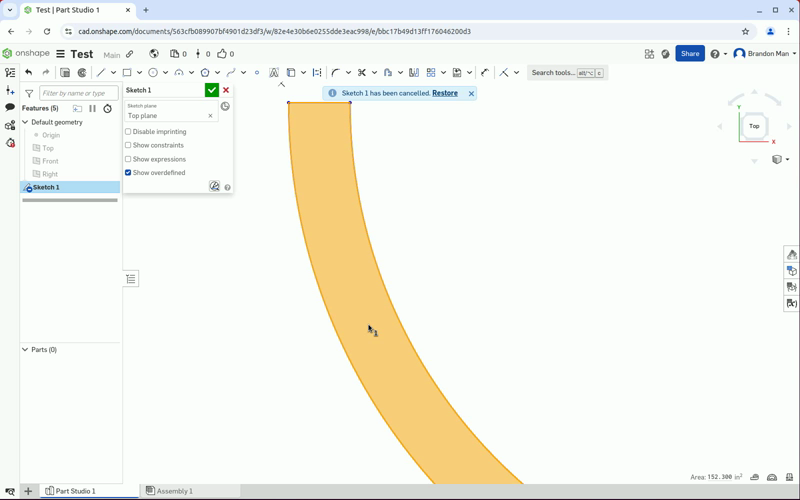
scroll(-6)
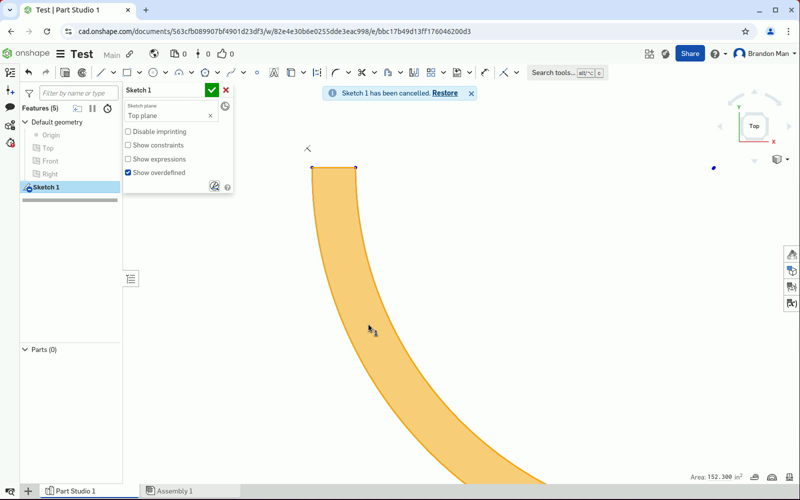
scroll(-6)
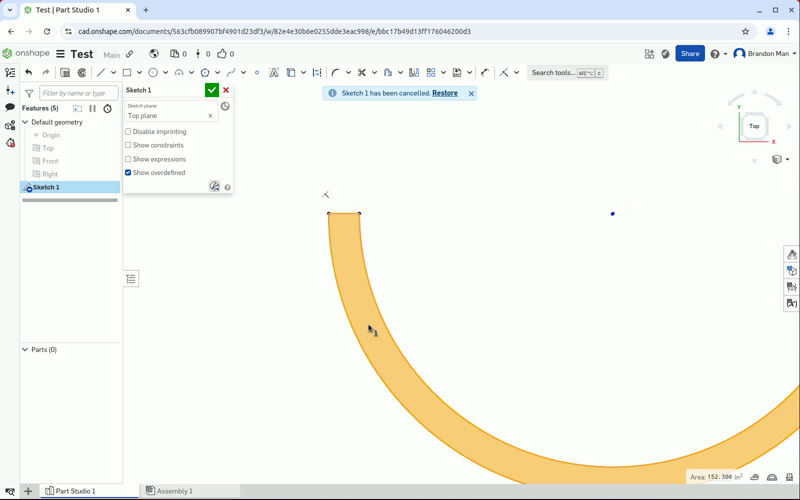
scroll(-6)
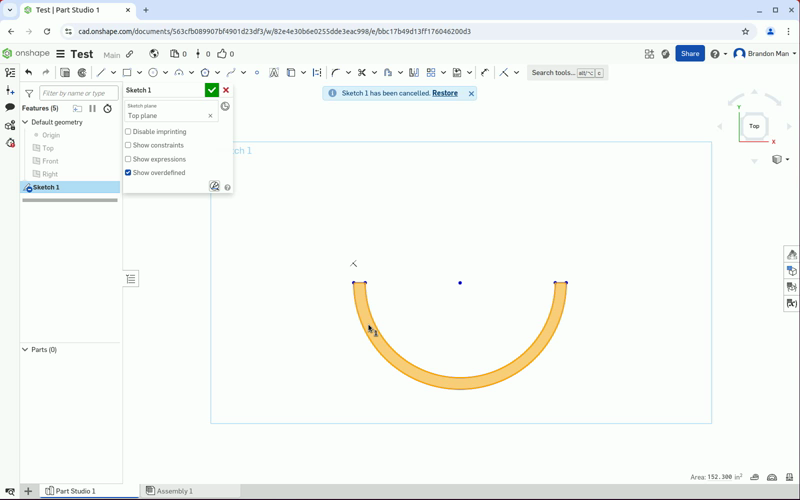
mouse_move(73, 352)
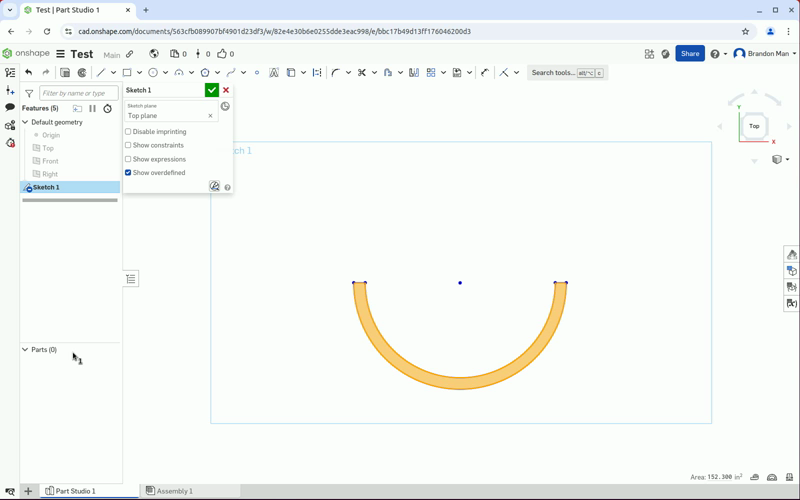
key(shift+y)
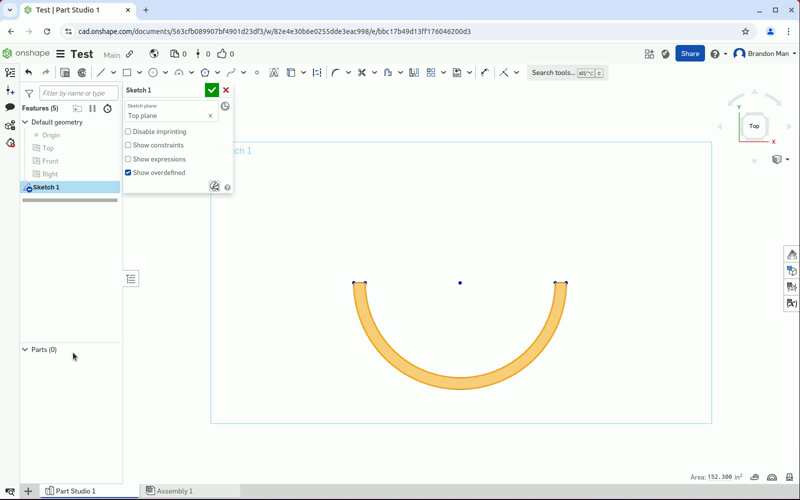
key(shift+e)
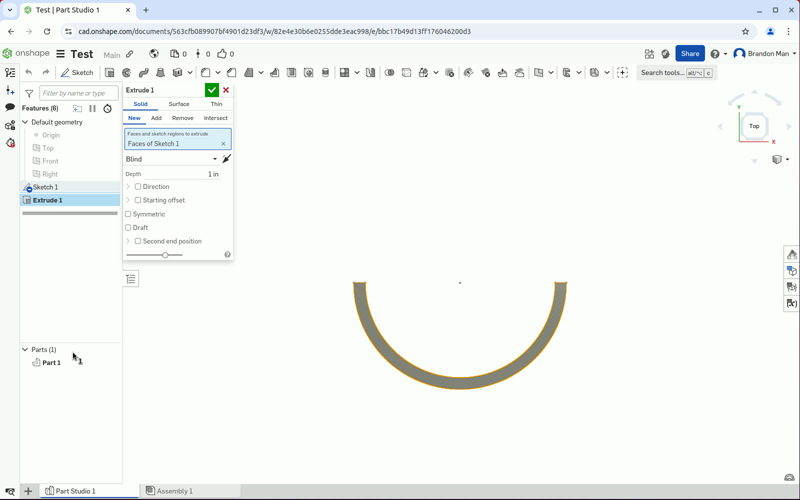
mouse_move(143, 106)
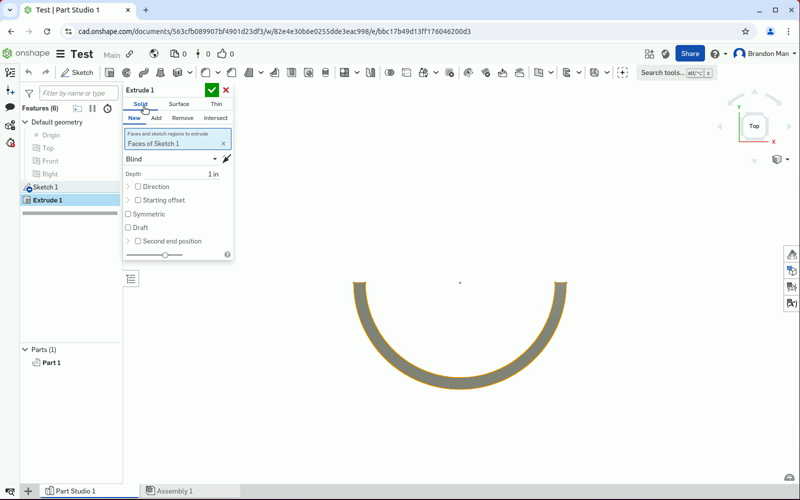
click(143, 106)
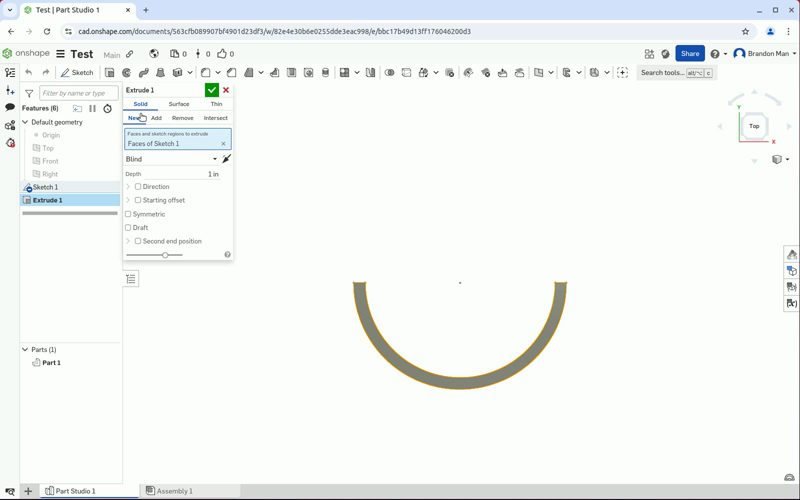
mouse_move(137, 120)
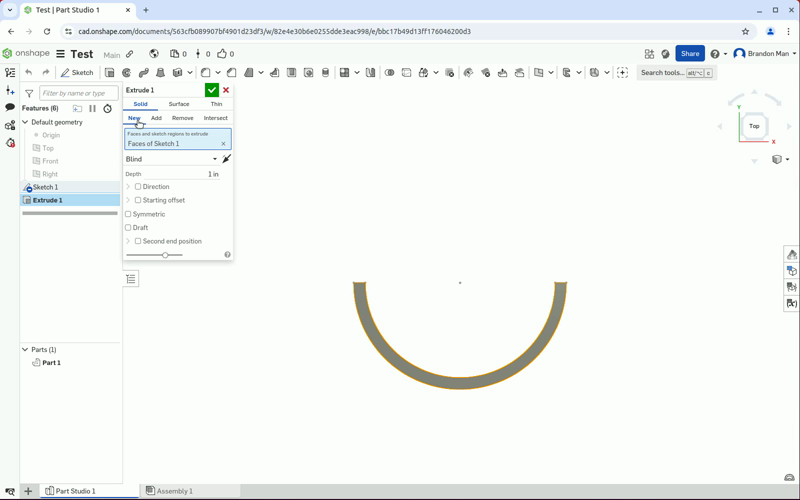
click(137, 120)
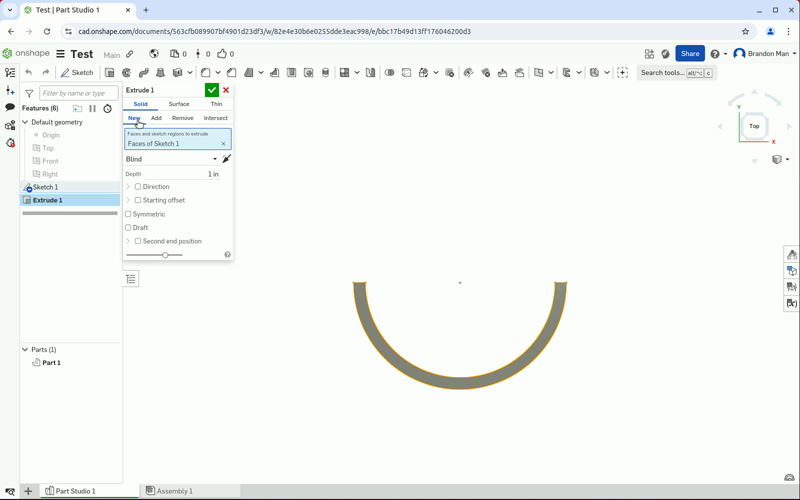
key(tab, 4)
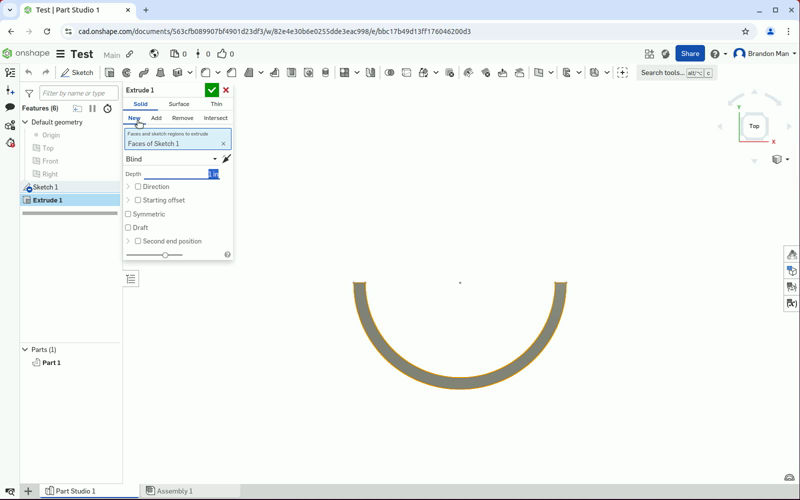
text(9.147)
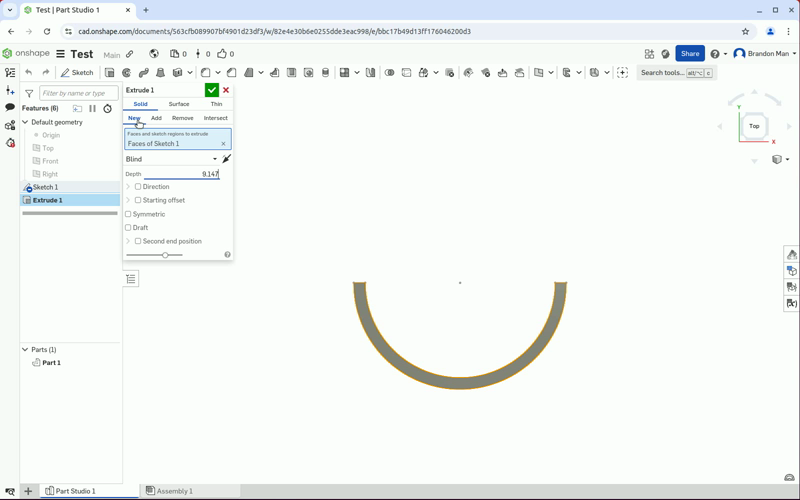
key(enter)
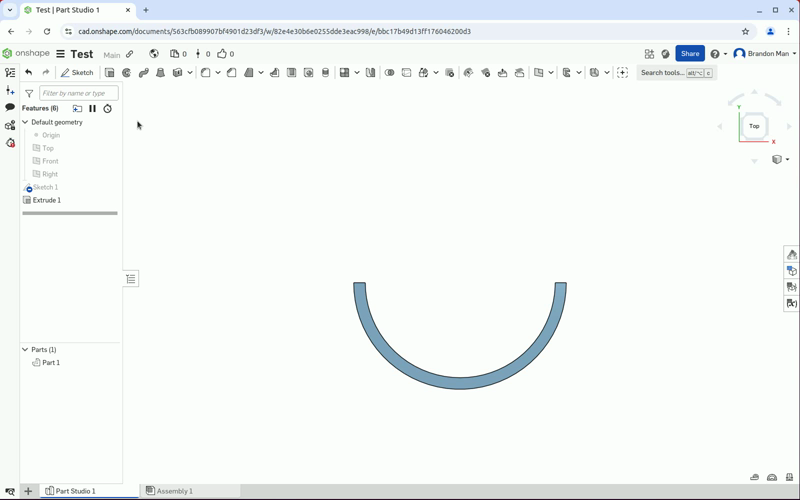
key(shift+h)
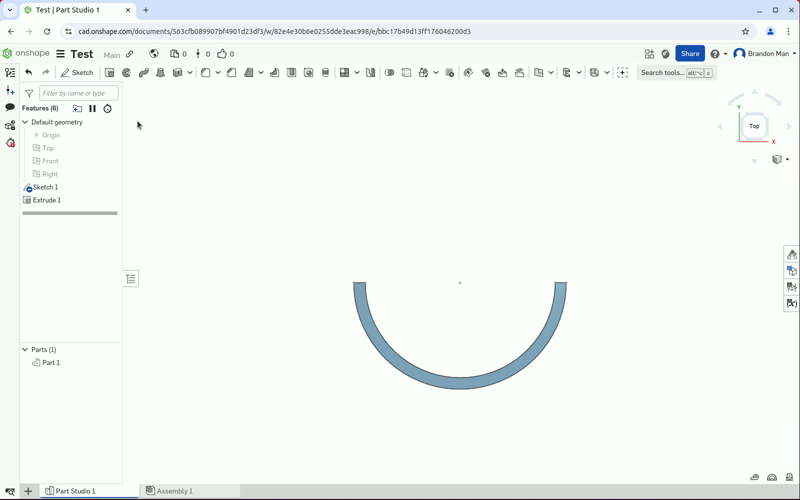
key(shift+h)
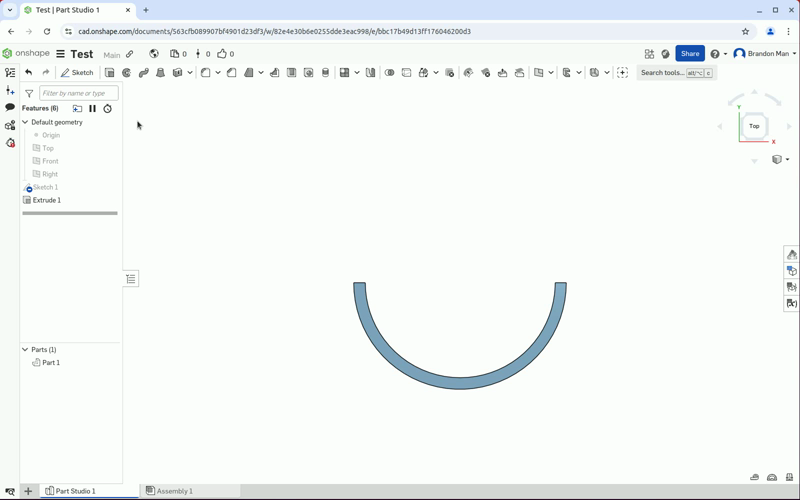
mouse_move(73, 189)
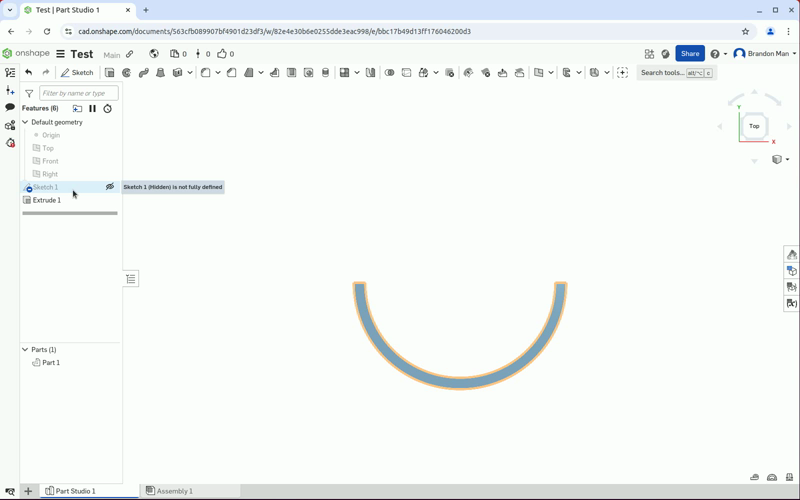
click(73, 189)
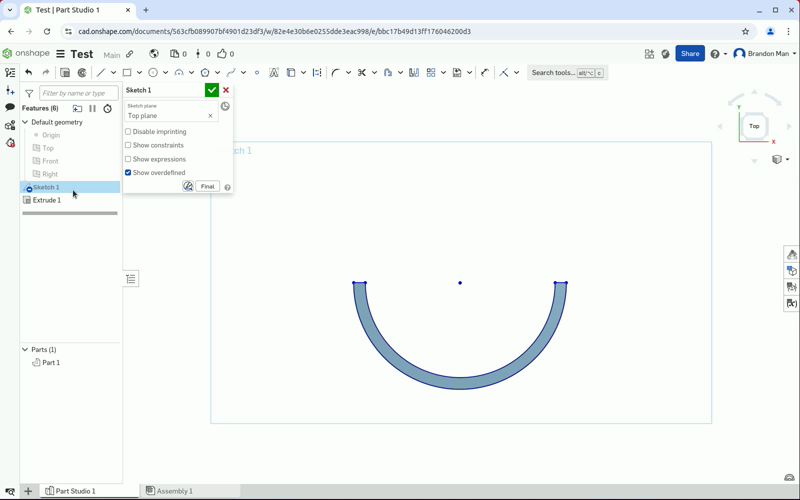
mouse_move(229, 92)
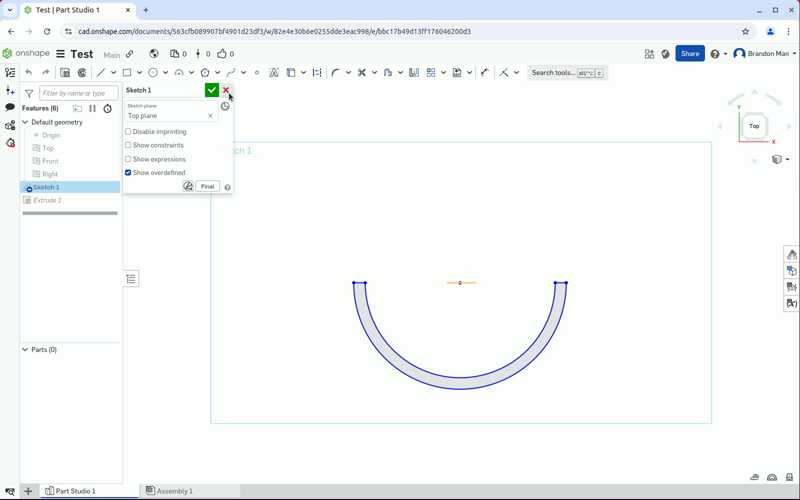
click(229, 92)
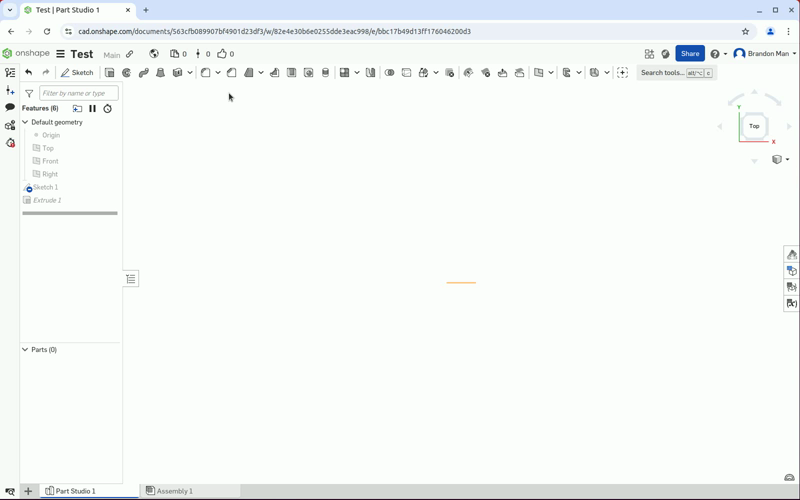
mouse_move(541, 75)
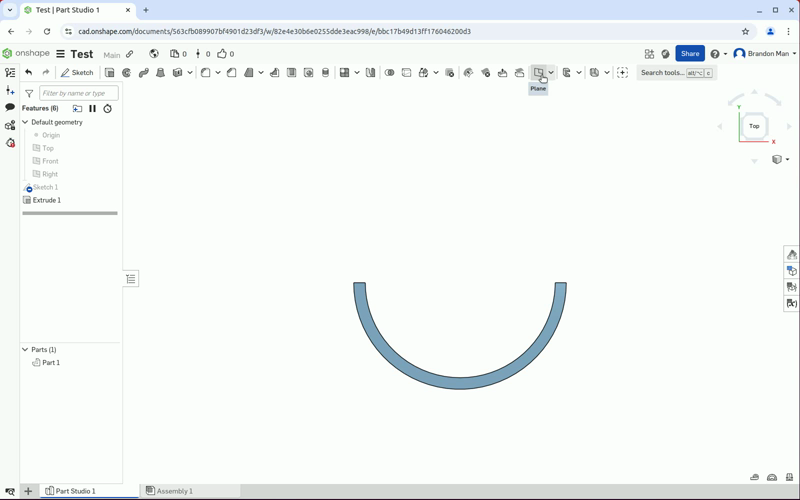
click(541, 75)
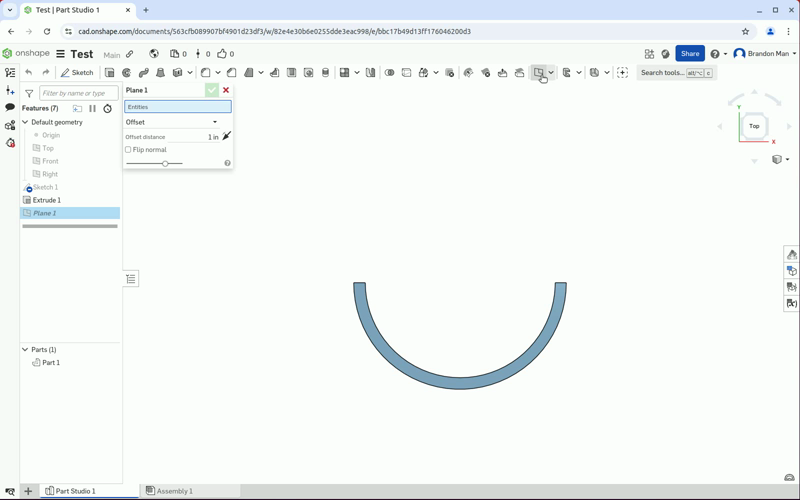
mouse_move(73, 150)
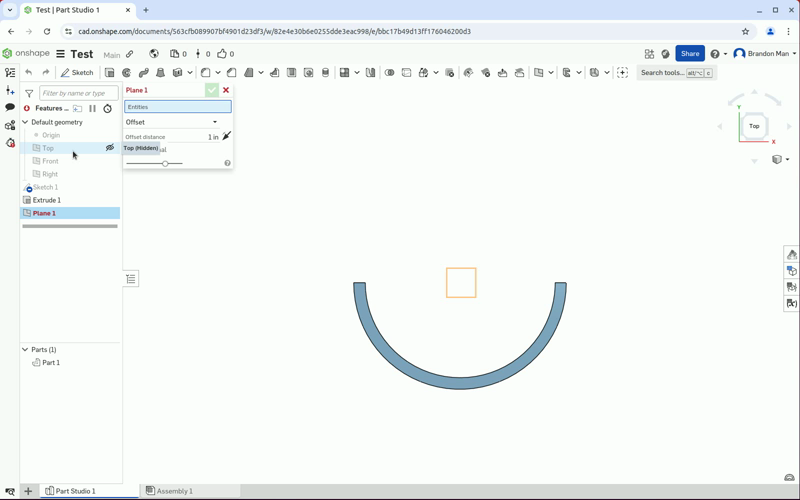
click(73, 150)
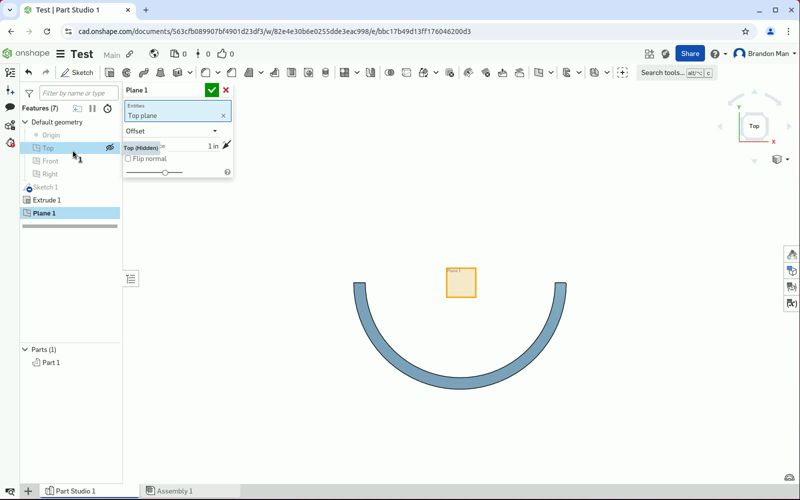
key(tab, 2)
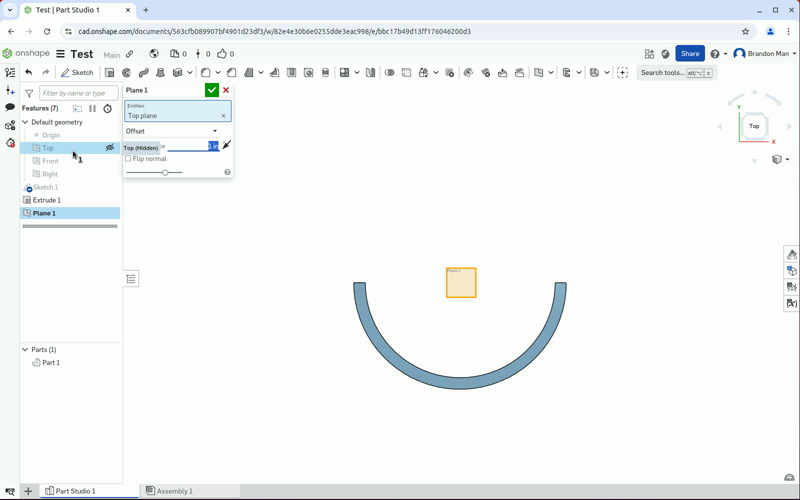
text(9.151)
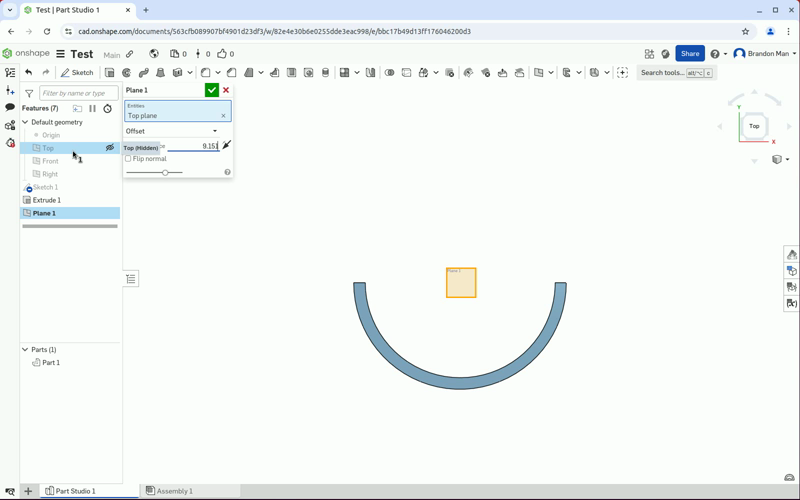
key(enter, 2)
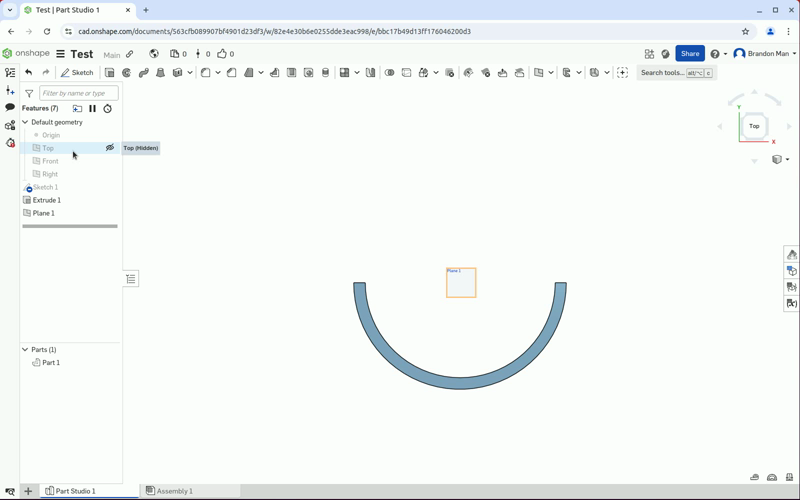
key(shift+s)
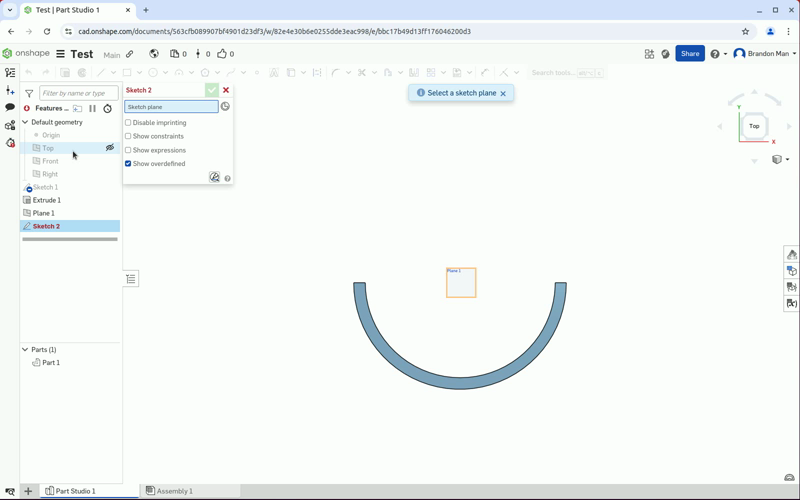
mouse_move(73, 215)
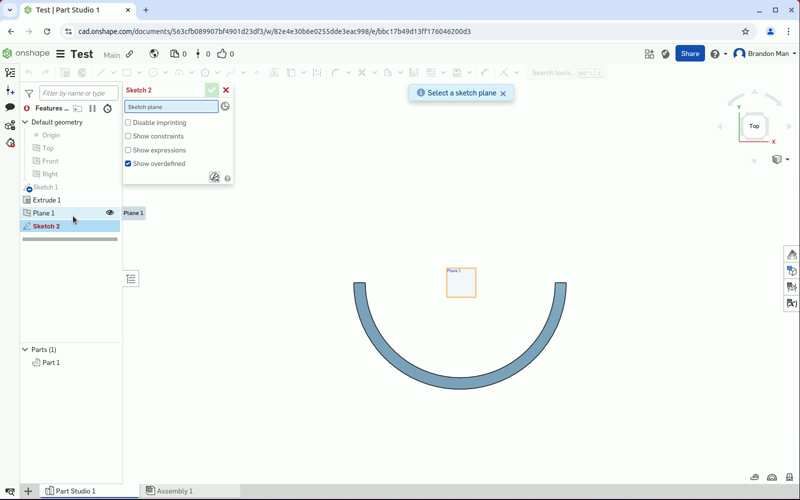
click(73, 215)
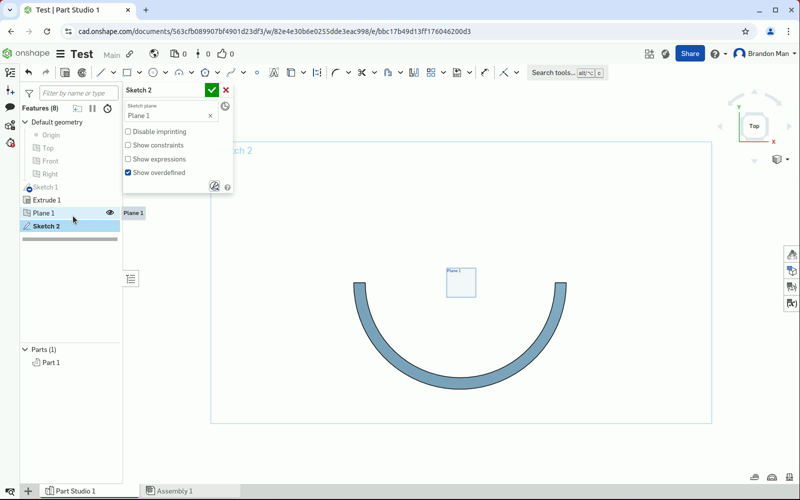
mouse_move(73, 352)
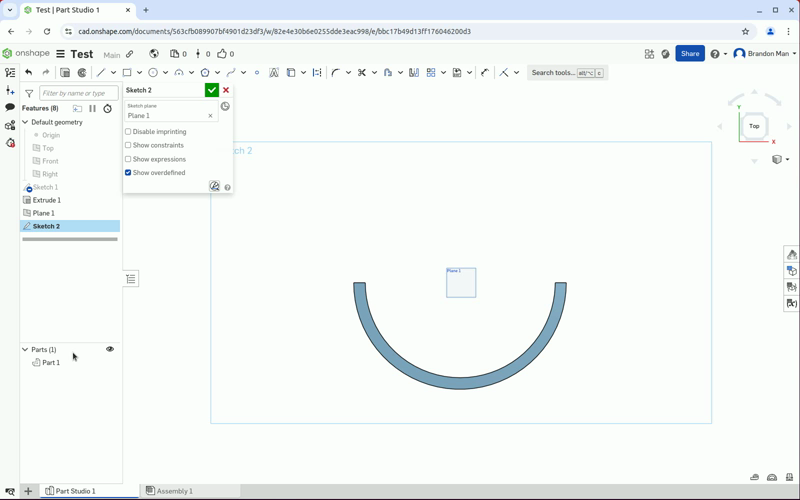
key(y)
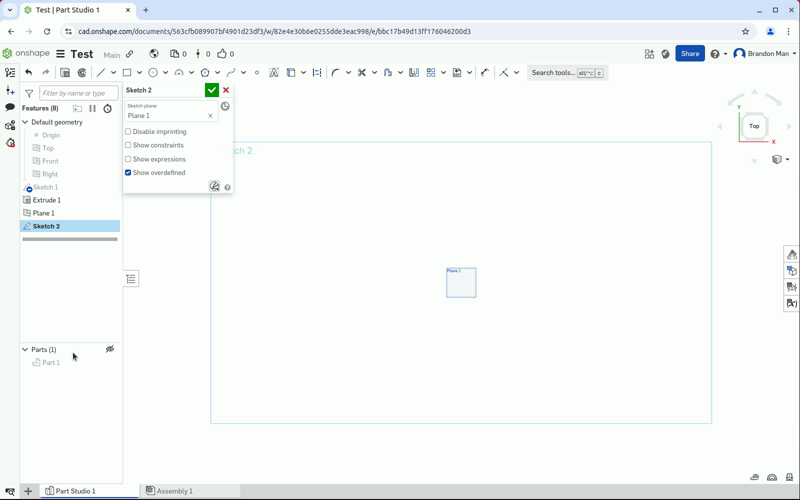
key(l)
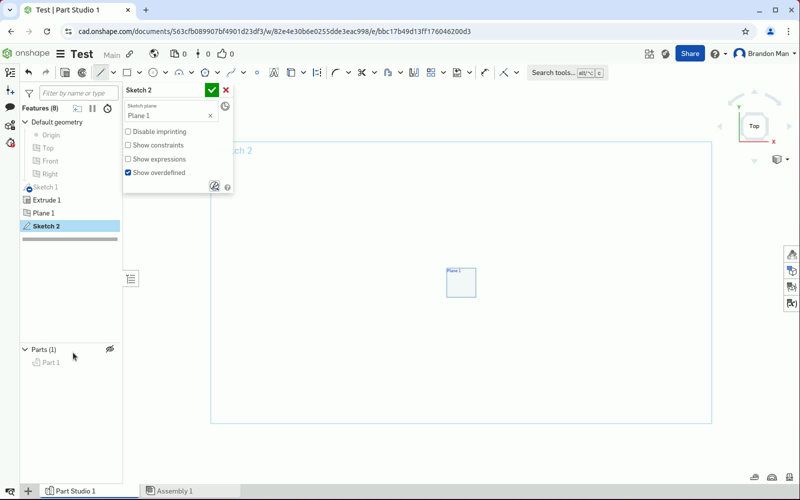
key_down(shift)
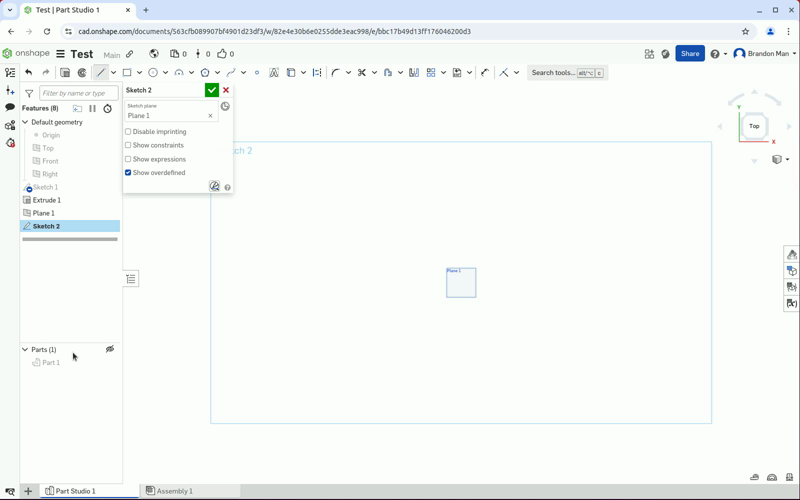
mouse_move(353, 395)
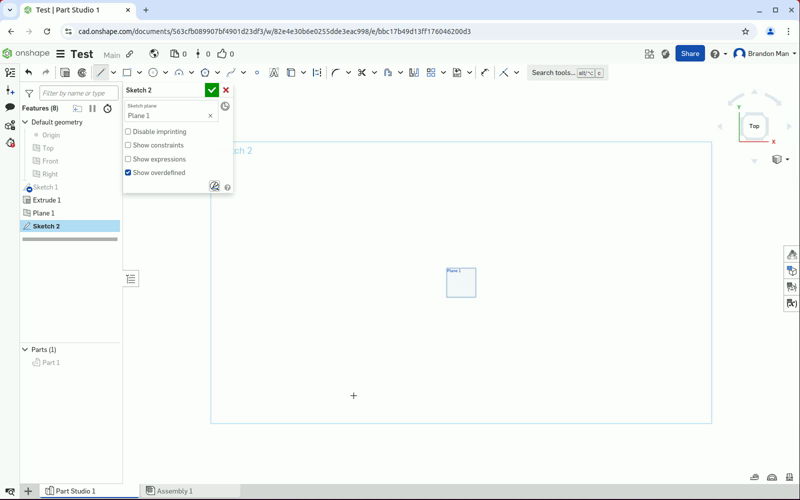
click(353, 395)
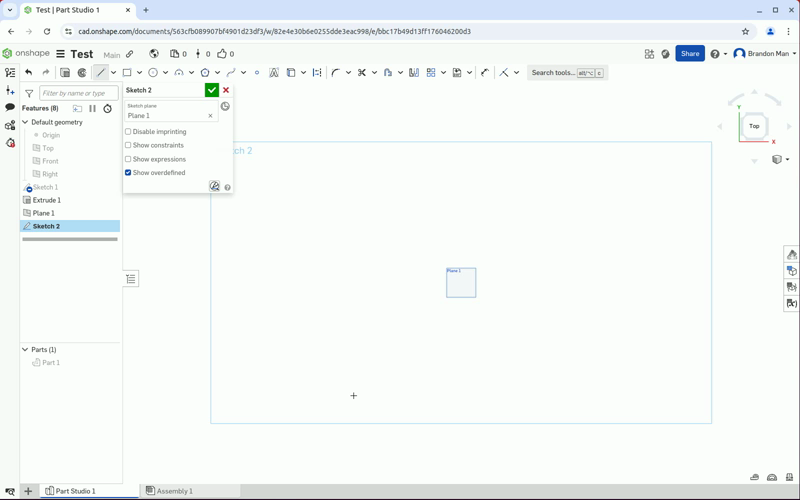
key_up(shift)
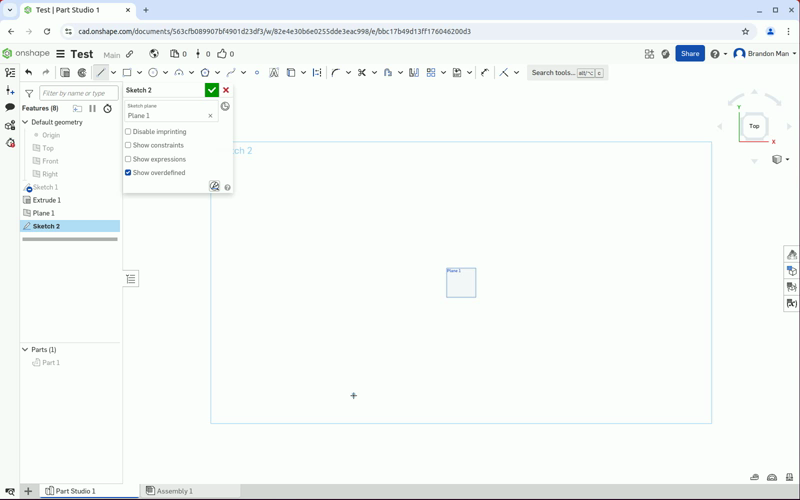
key_down(shift)
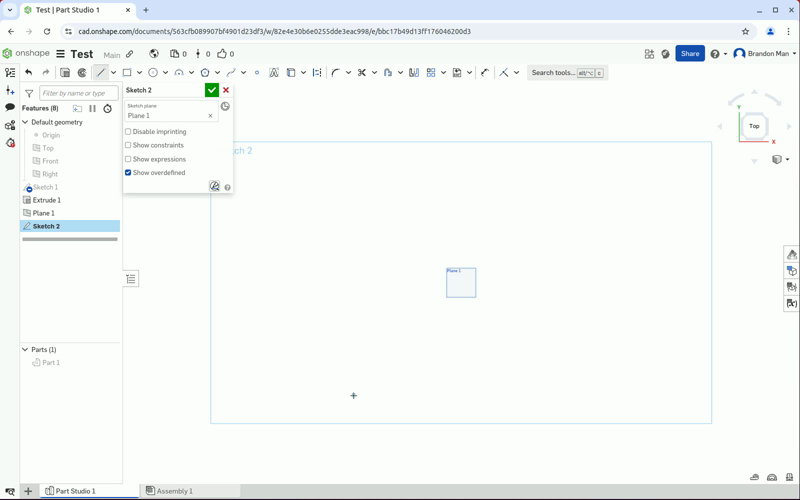
mouse_move(461, 395)
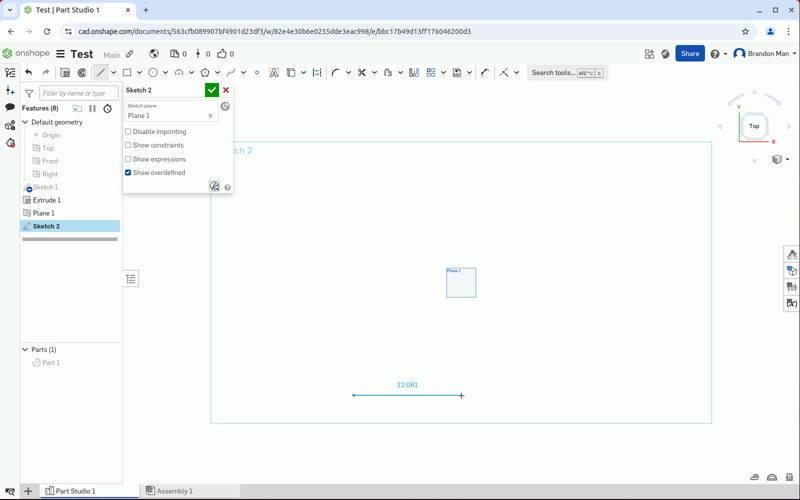
click(461, 395)
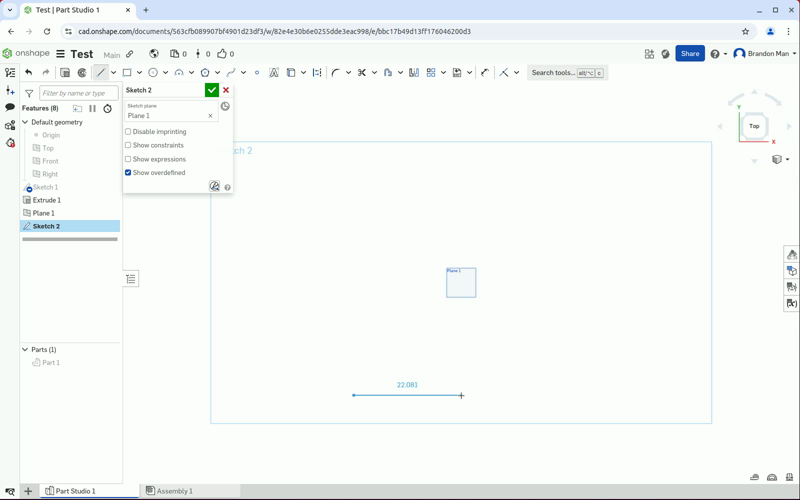
key_up(shift)
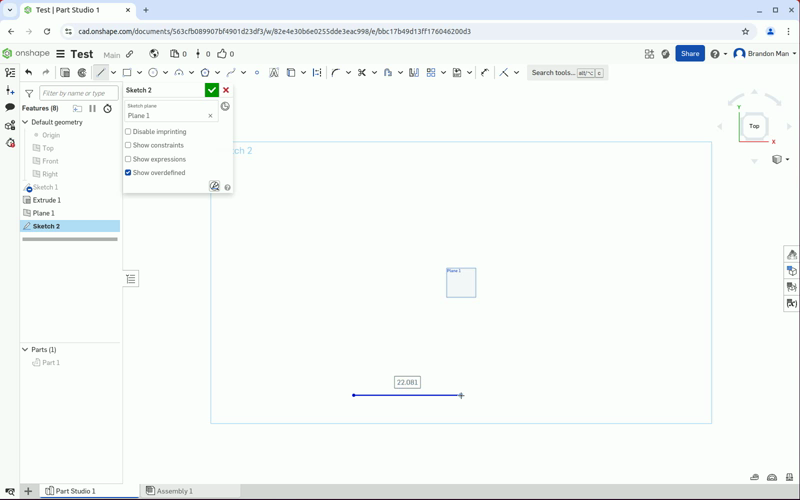
key_down(shift)
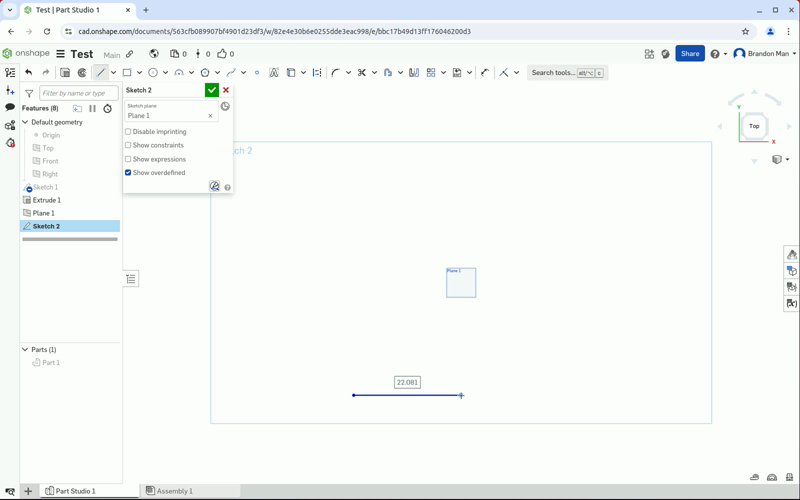
mouse_move(566, 395)
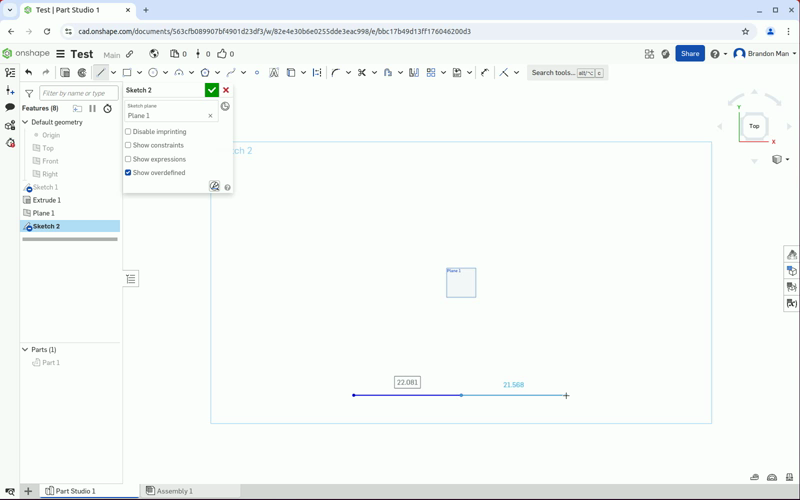
click(566, 395)
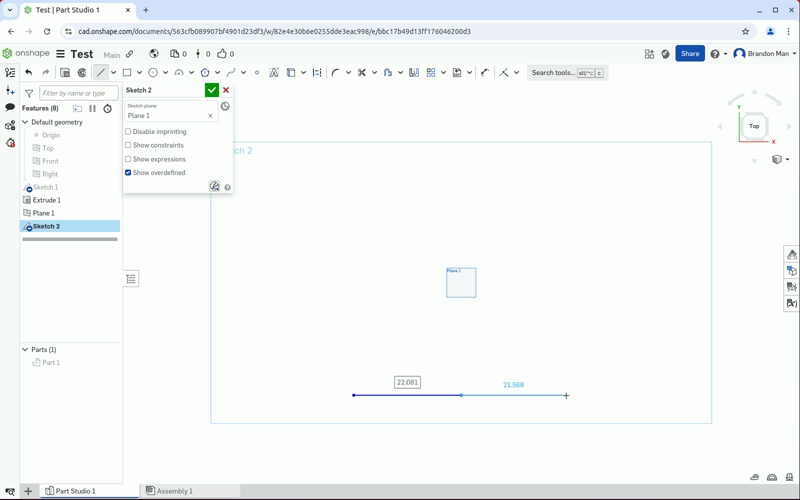
key_up(shift)
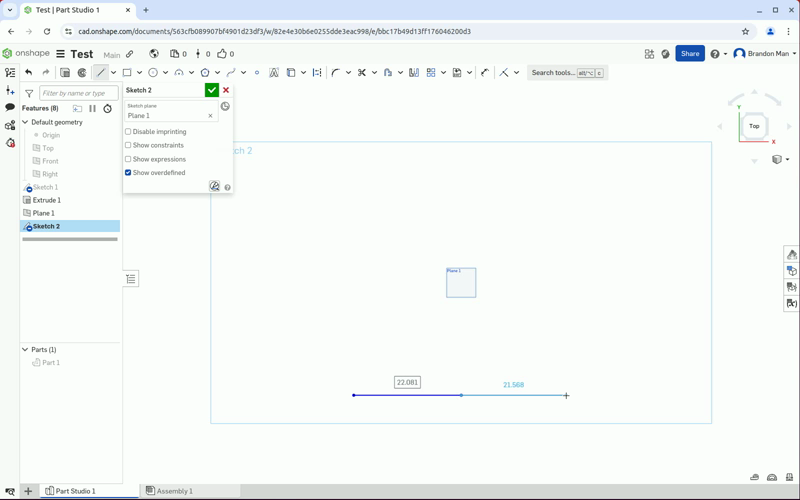
key_down(shift)
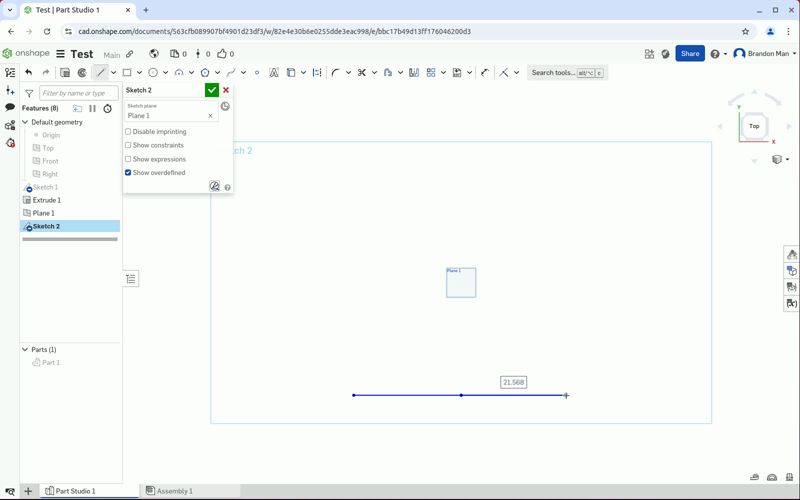
mouse_move(566, 283)
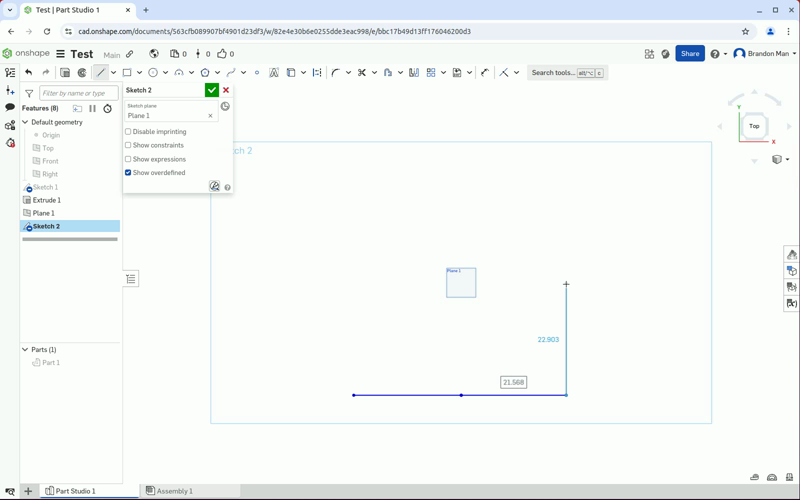
click(566, 283)
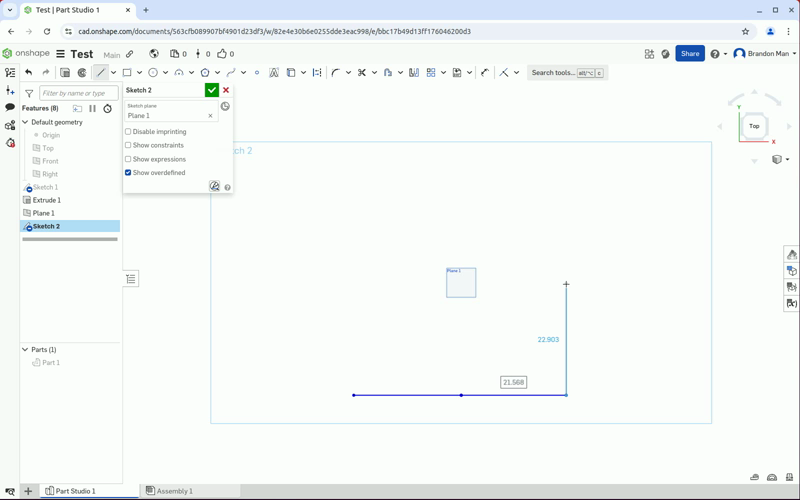
key_up(shift)
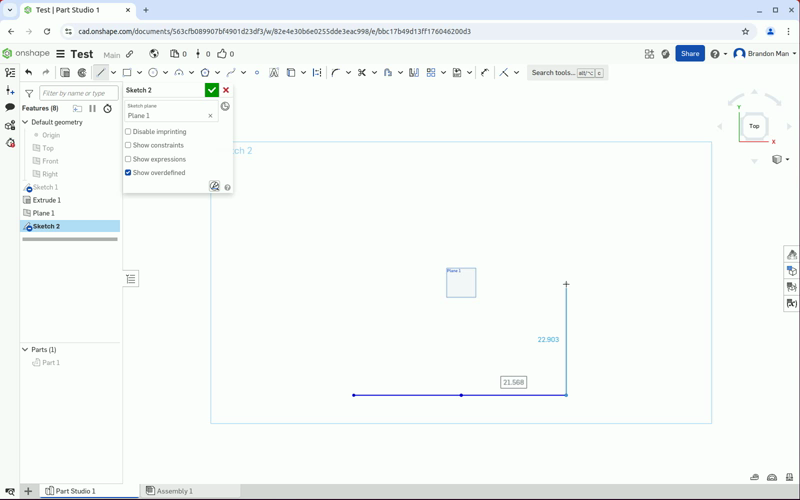
key(esc)
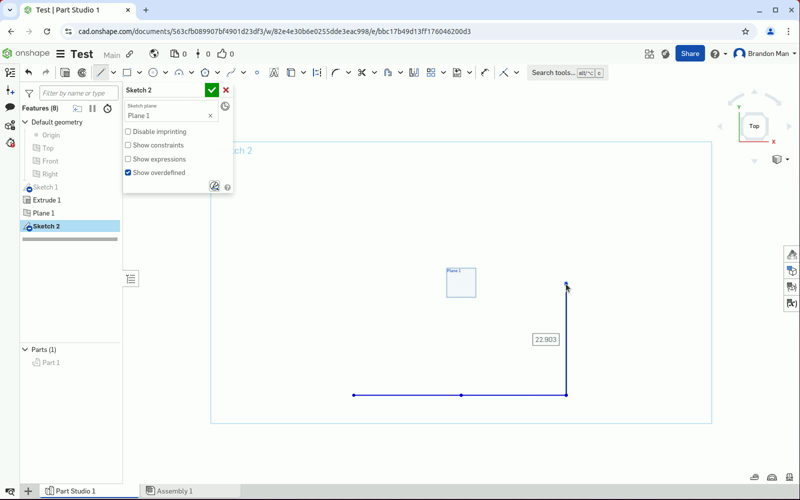
key(a)
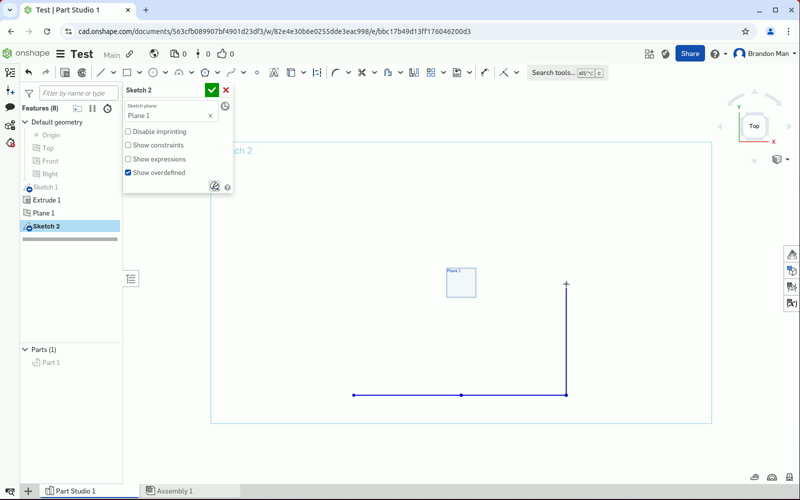
mouse_move(566, 283)
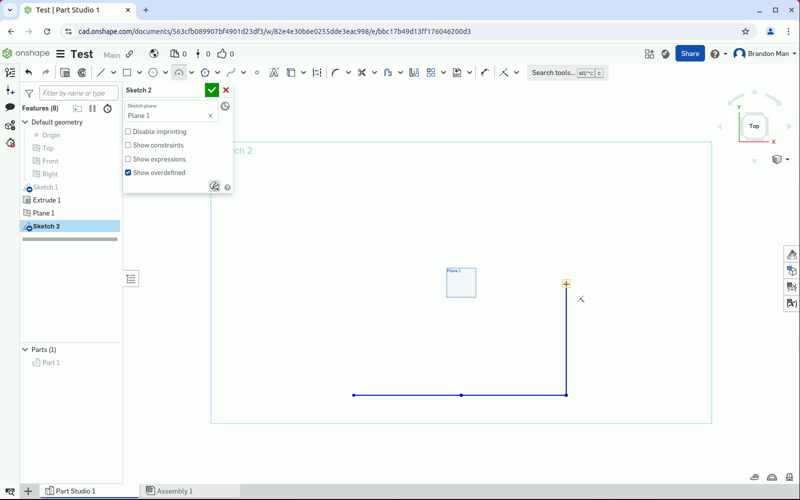
click(566, 283)
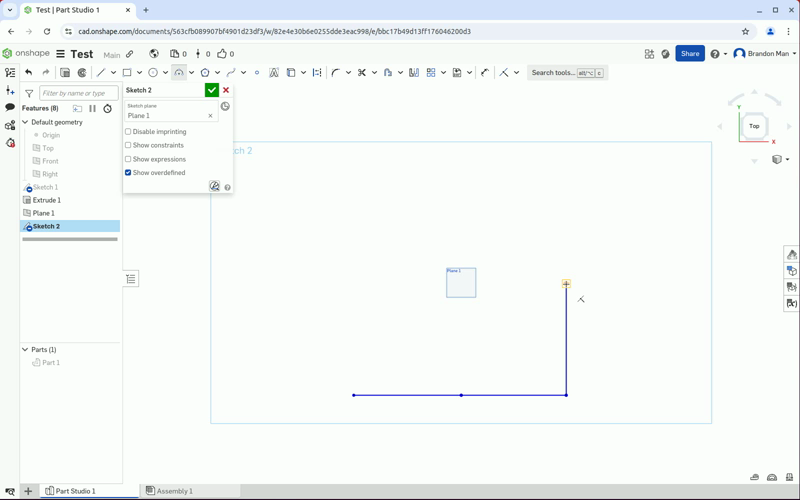
key_down(shift)
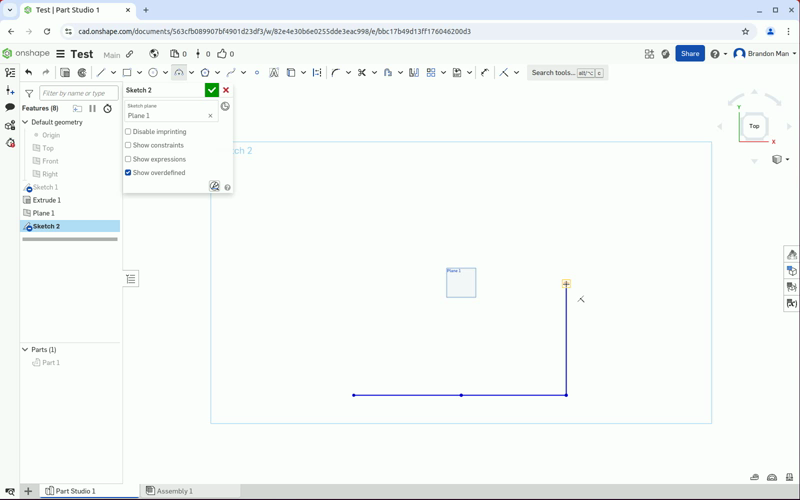
mouse_move(353, 283)
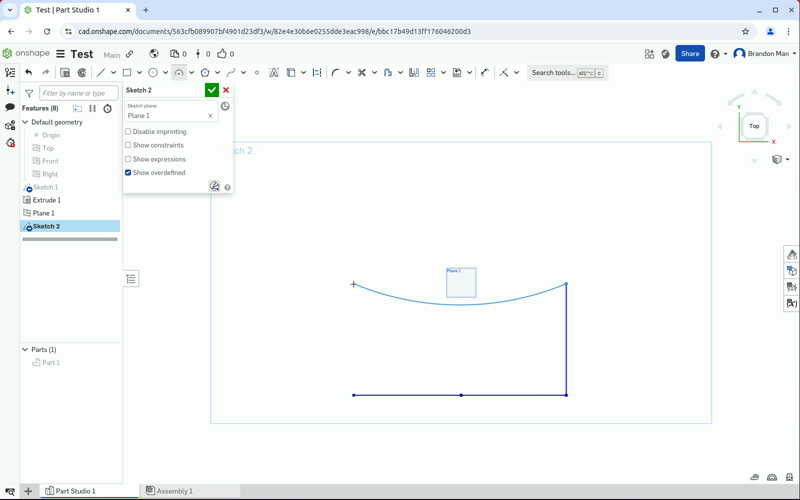
click(353, 283)
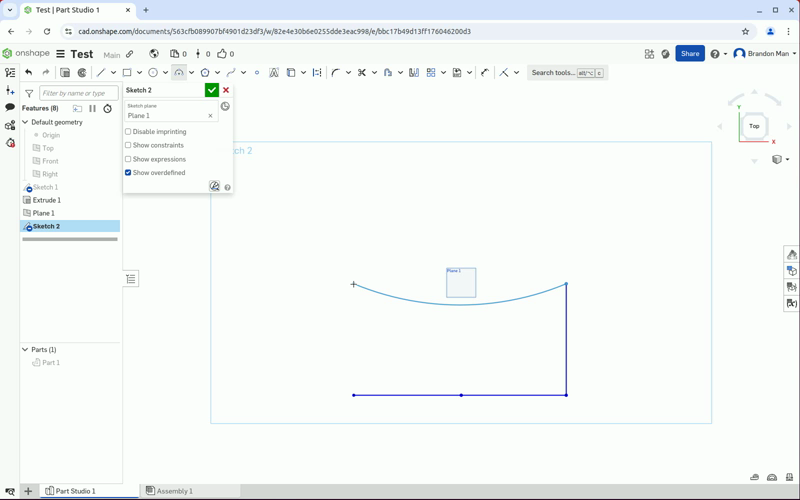
mouse_move(460, 389)
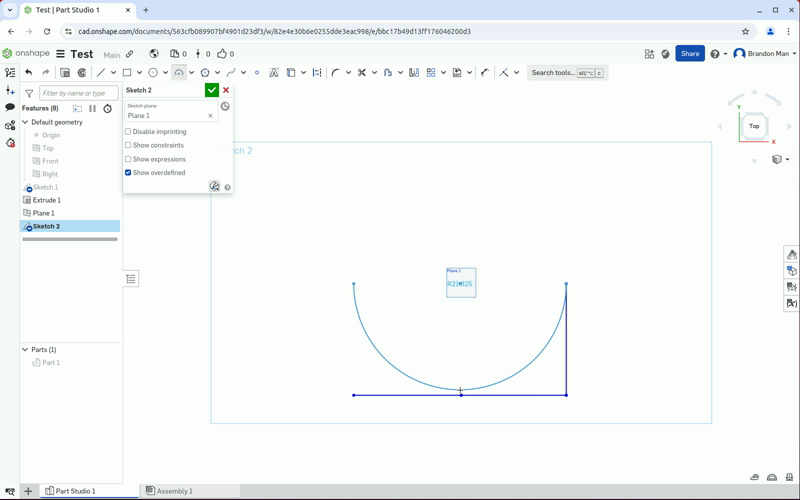
click(460, 389)
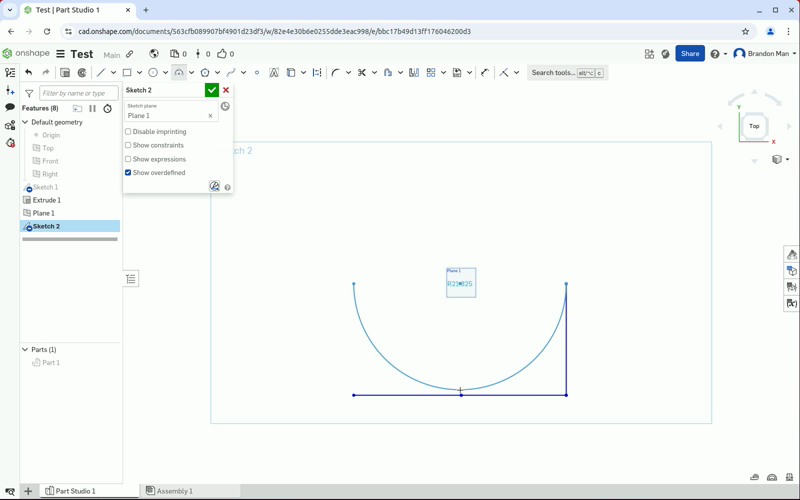
key_up(shift)
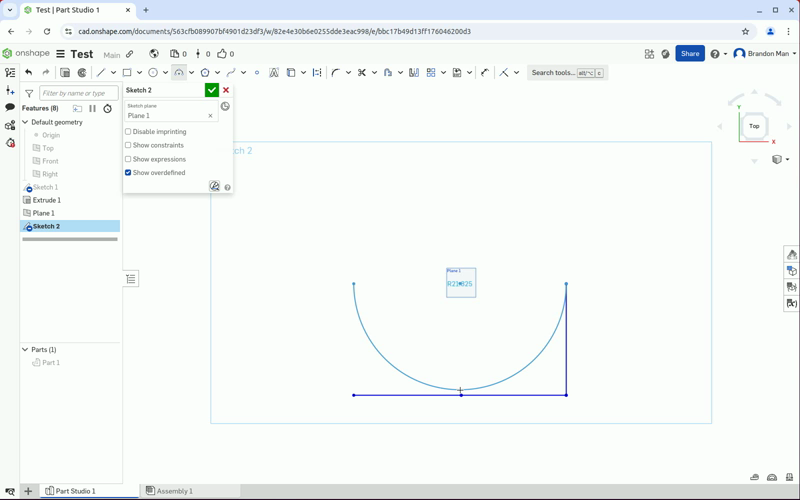
key(esc)
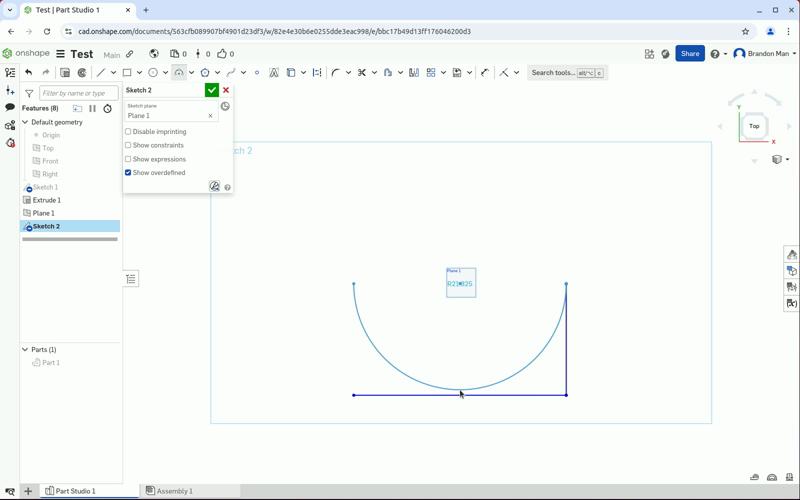
key(l)
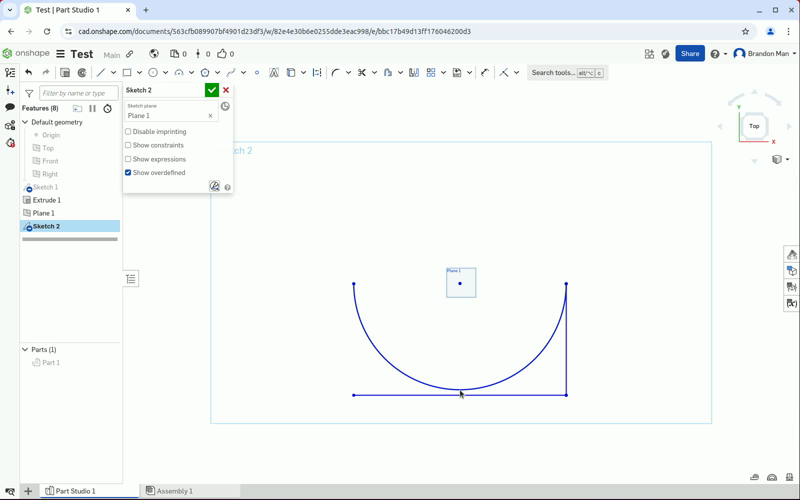
mouse_move(353, 283)
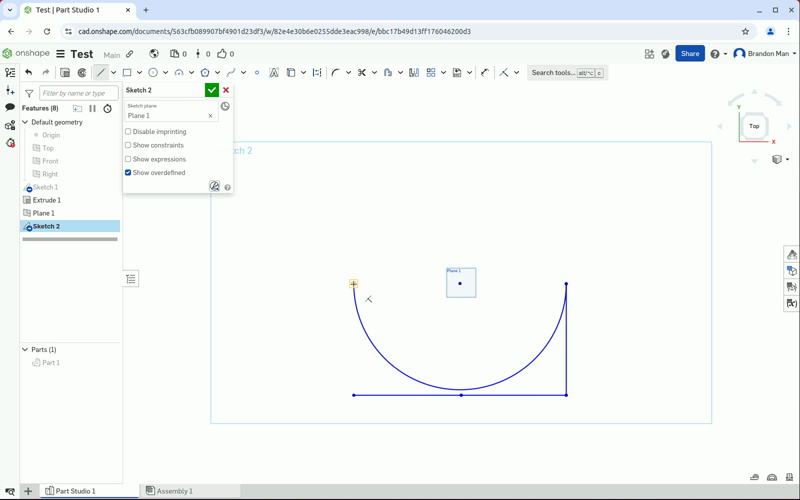
click(353, 283)
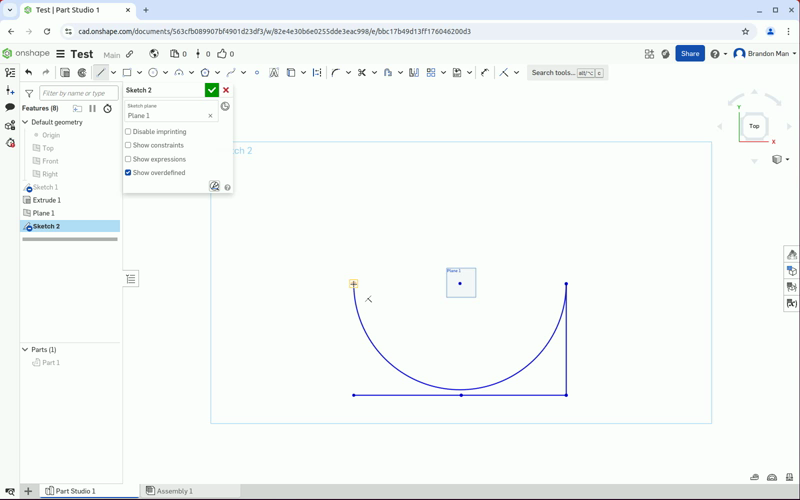
key_down(shift)
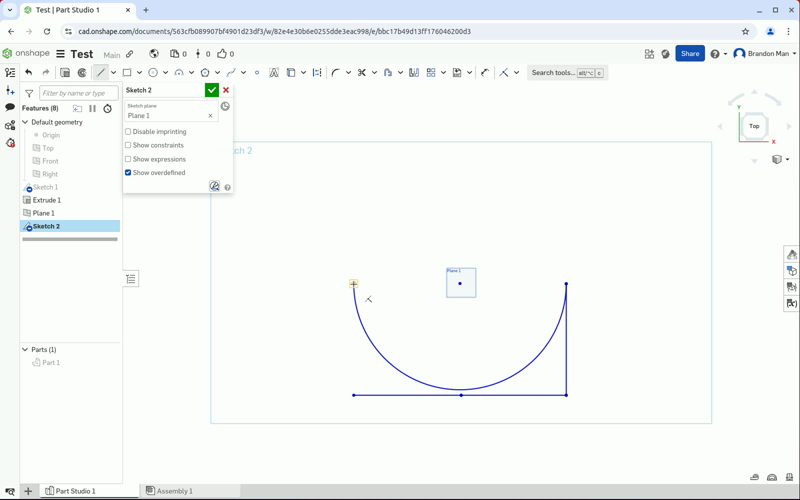
mouse_move(353, 395)
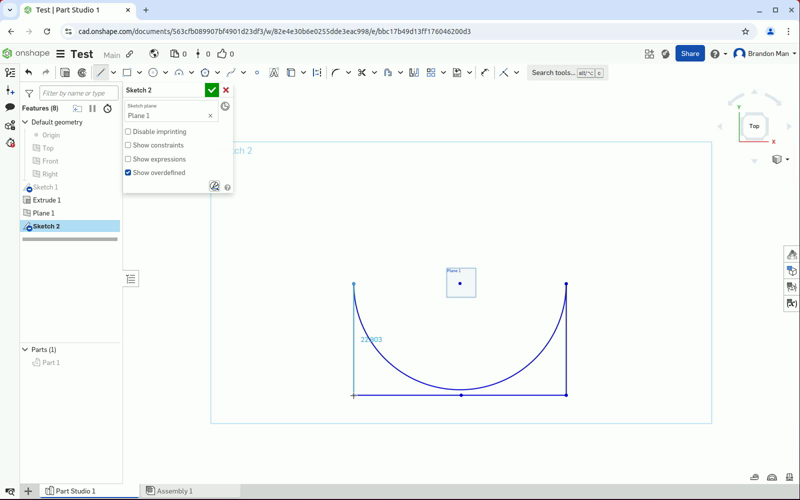
key_up(shift)
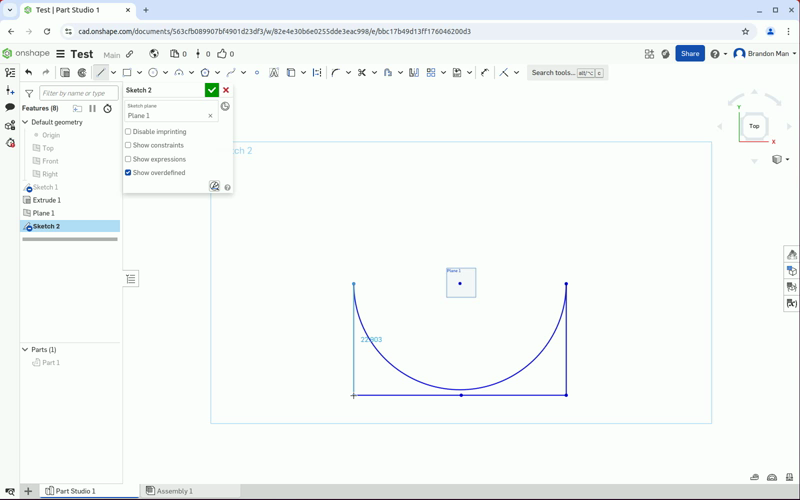
click(353, 395)
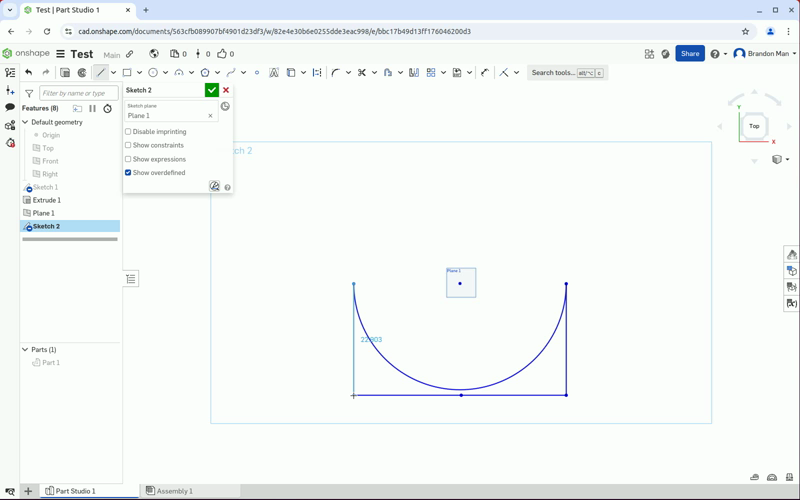
key(esc)
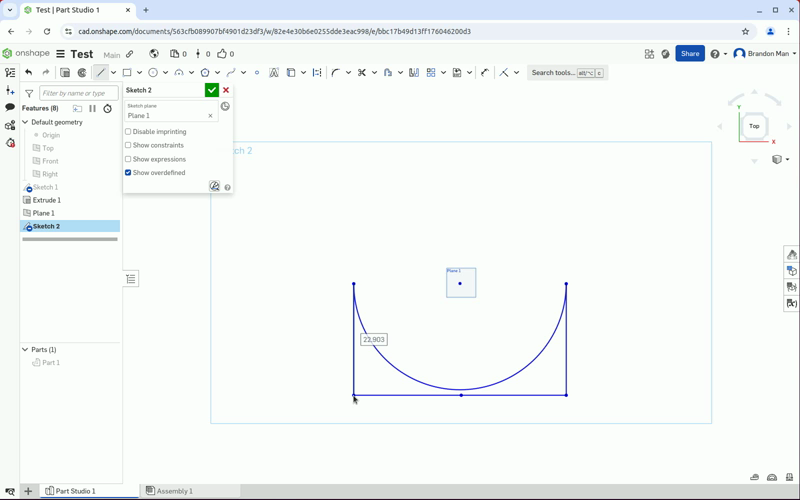
mouse_move(388, 389)
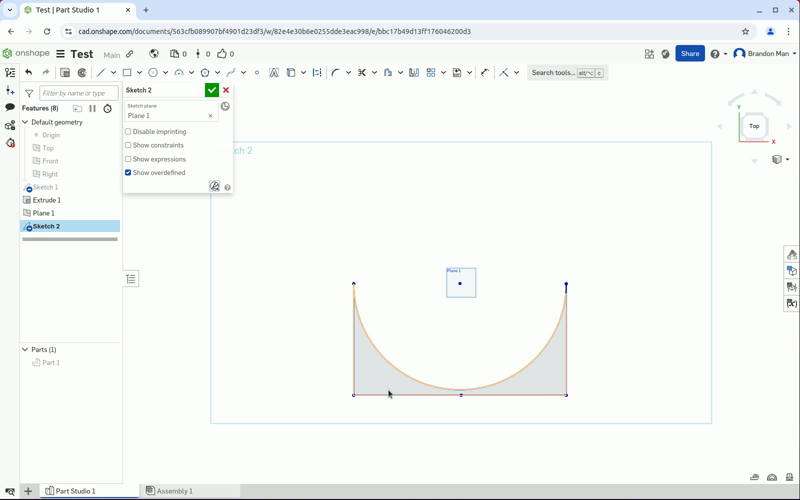
click(388, 389)
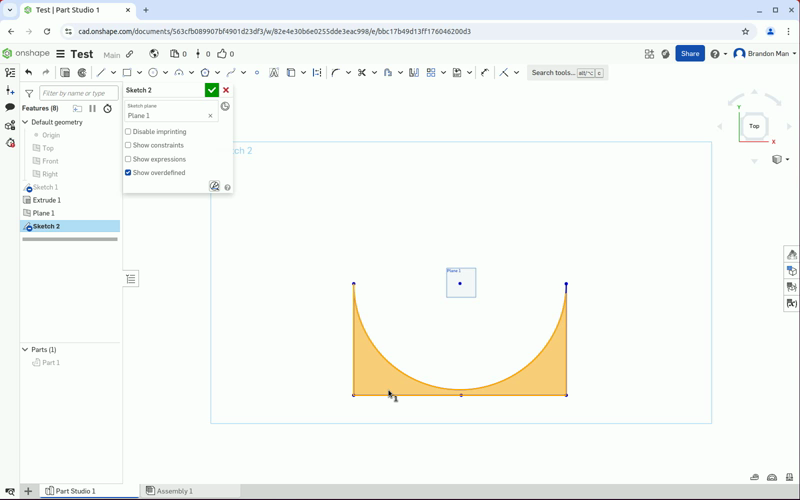
mouse_move(73, 352)
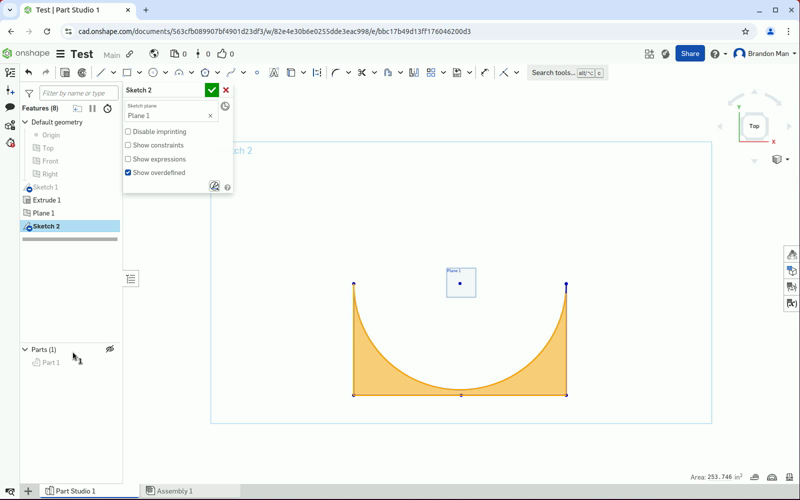
key(shift+y)
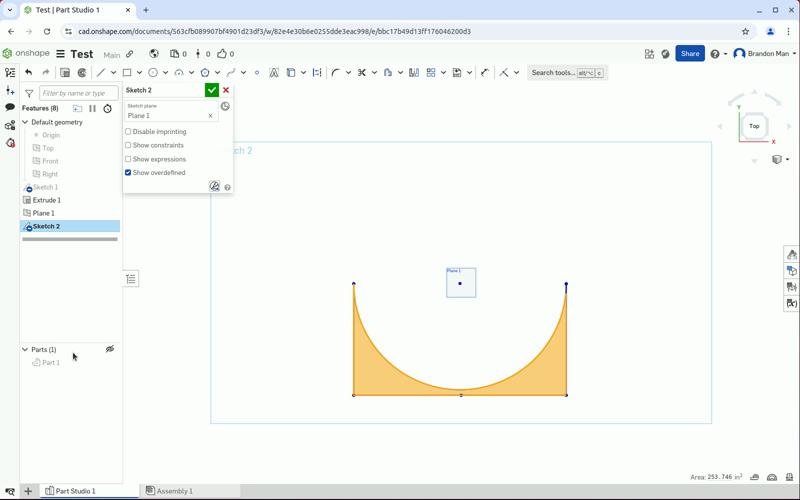
key(shift+e)
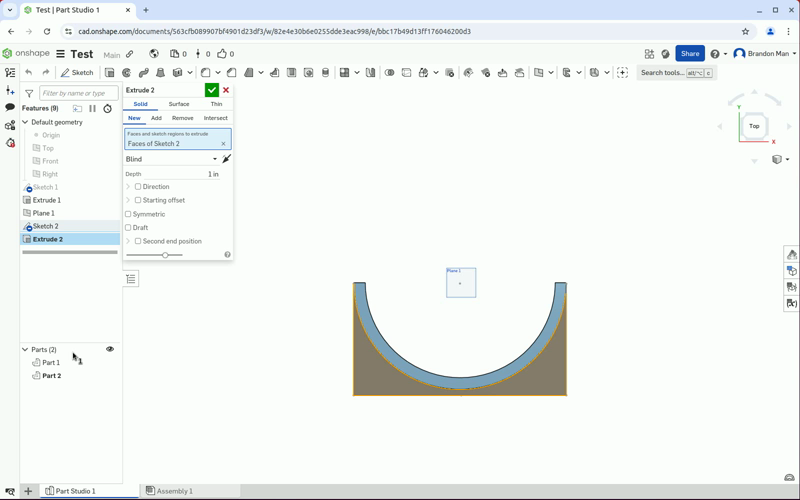
mouse_move(143, 106)
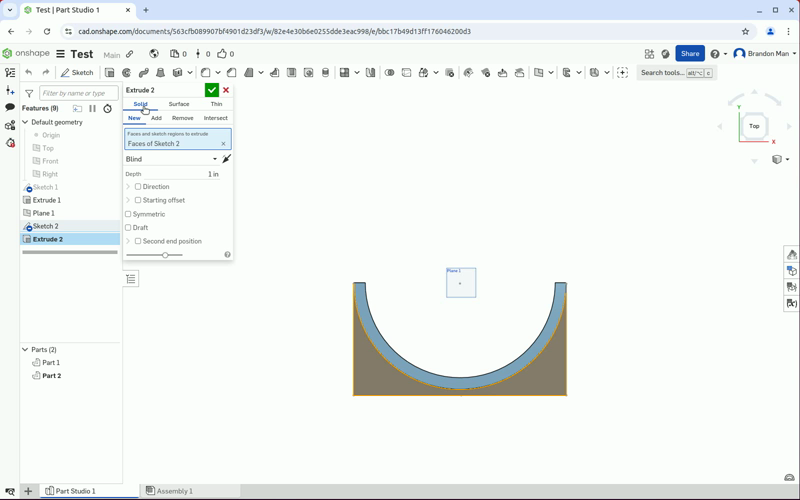
click(143, 106)
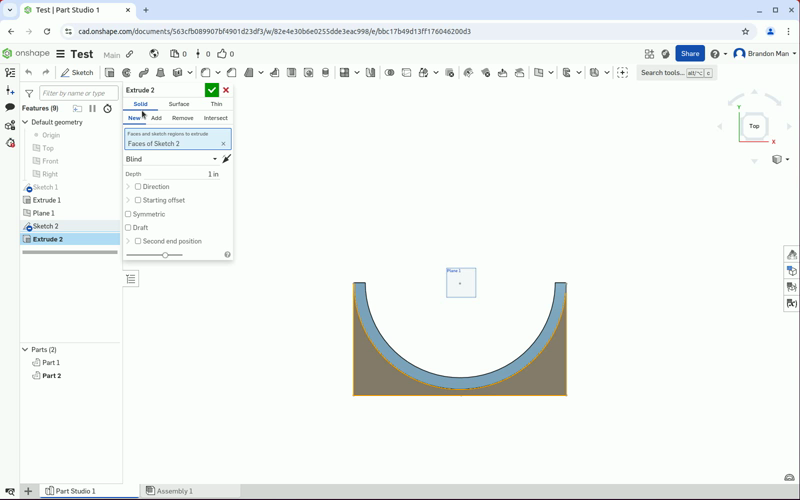
mouse_move(137, 120)
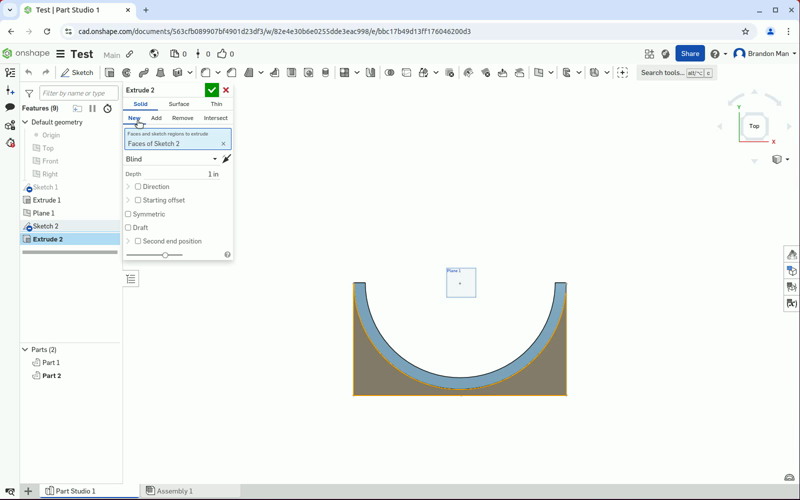
click(137, 120)
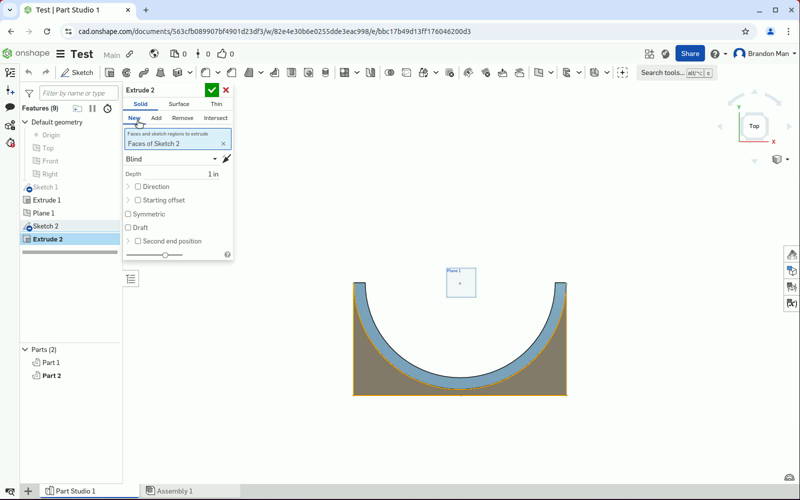
key(tab, 4)
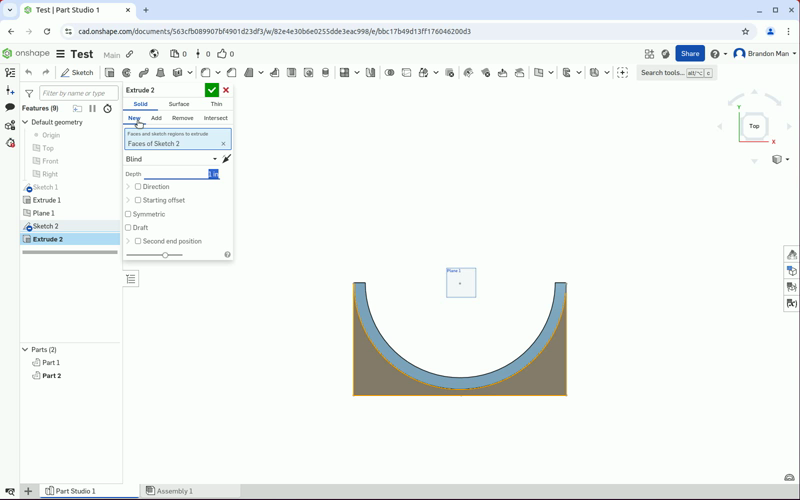
text(-9.147)
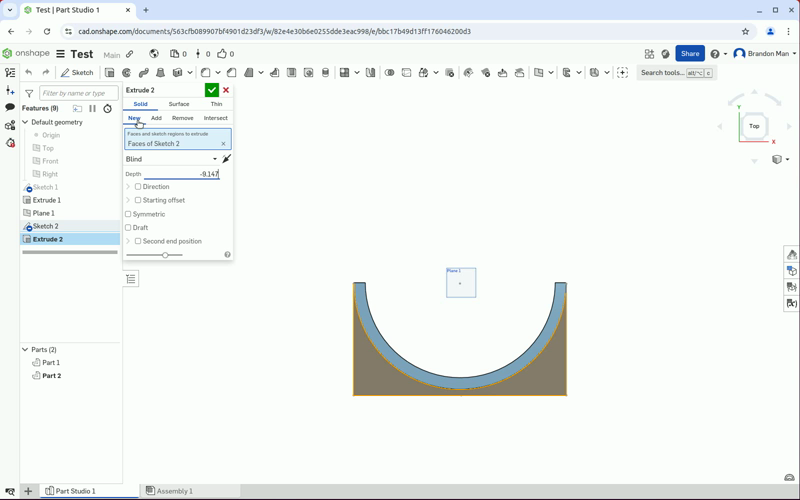
key(enter)
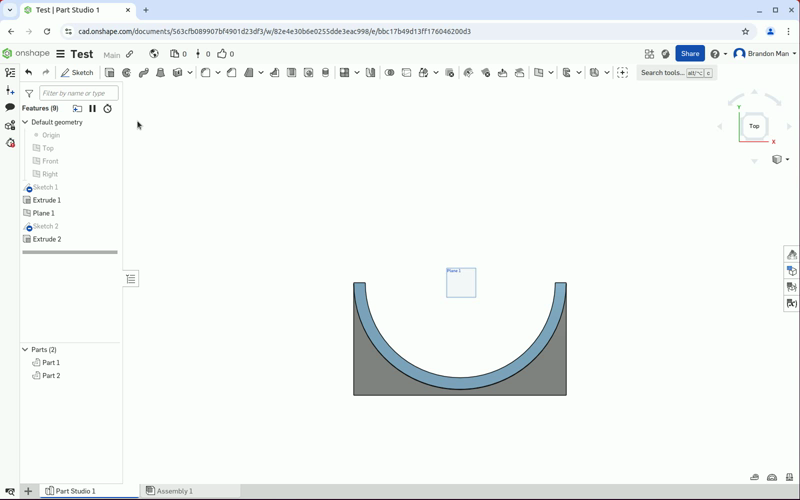
key(shift+h)
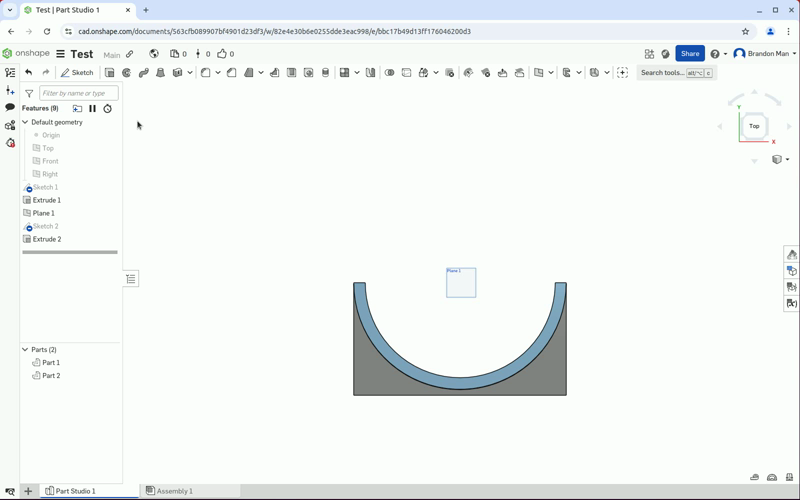
key(shift+h)
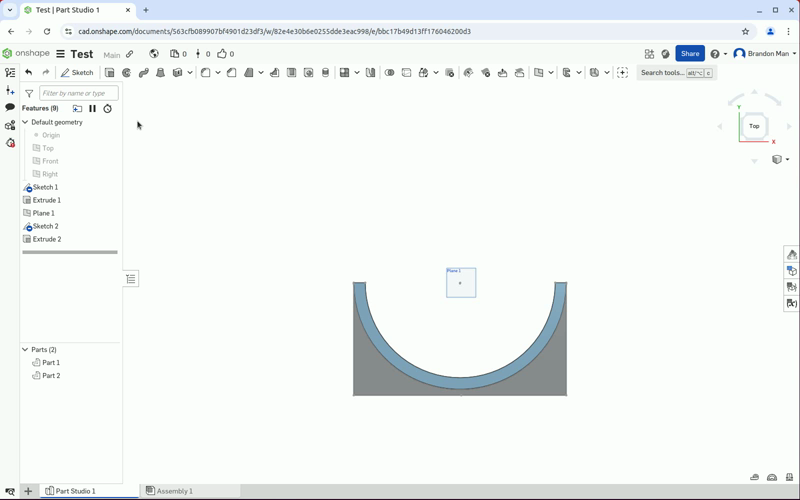
key(shift+7)
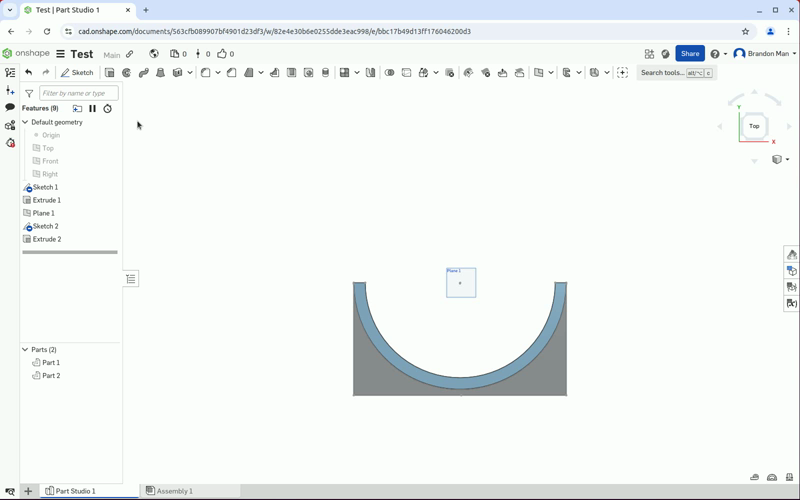
key(up, 3)
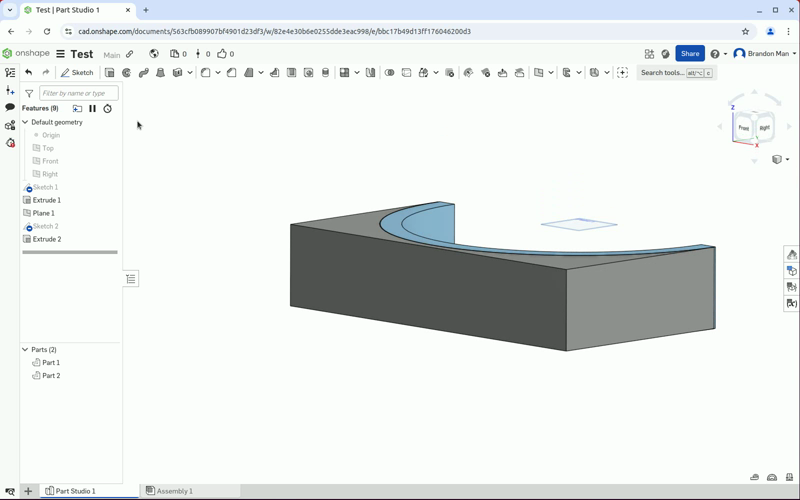
key(left, 3)
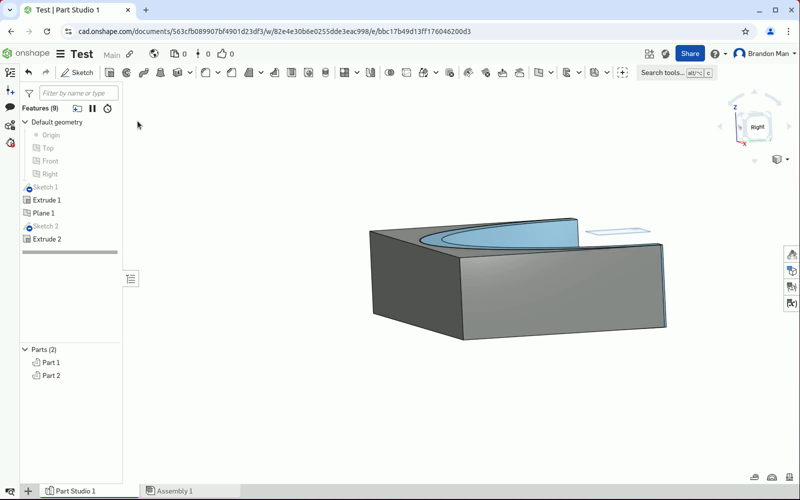
key(right, 3)
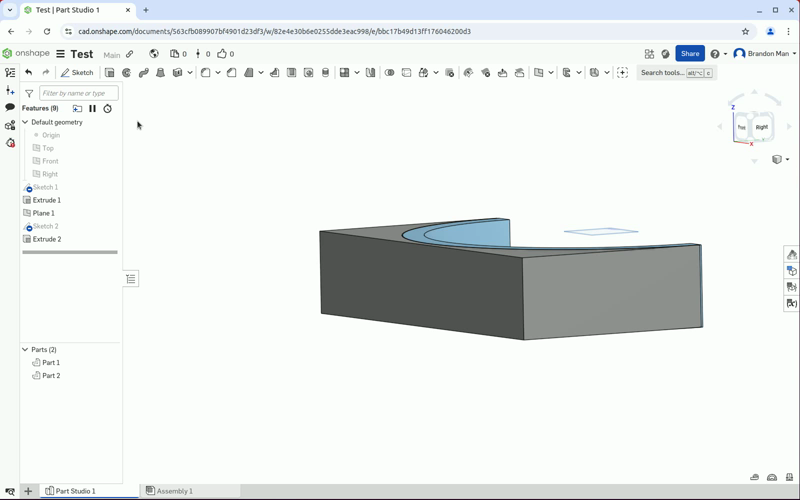
key(down, 3)
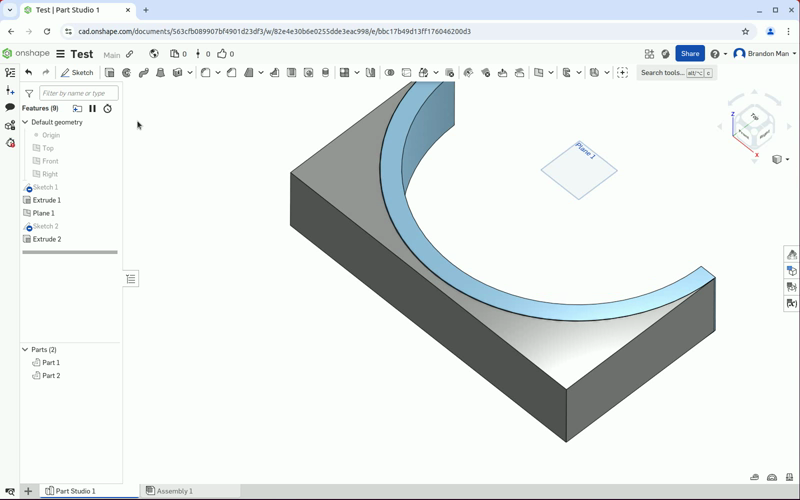
mouse_move(73, 189)
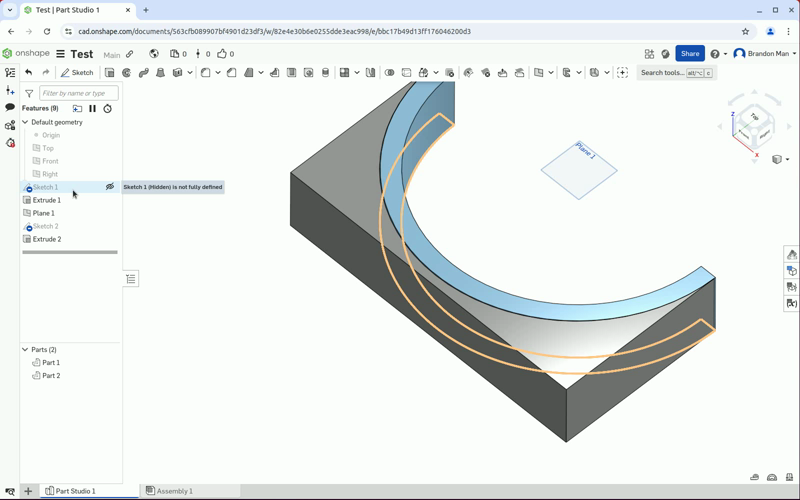
click(73, 189)